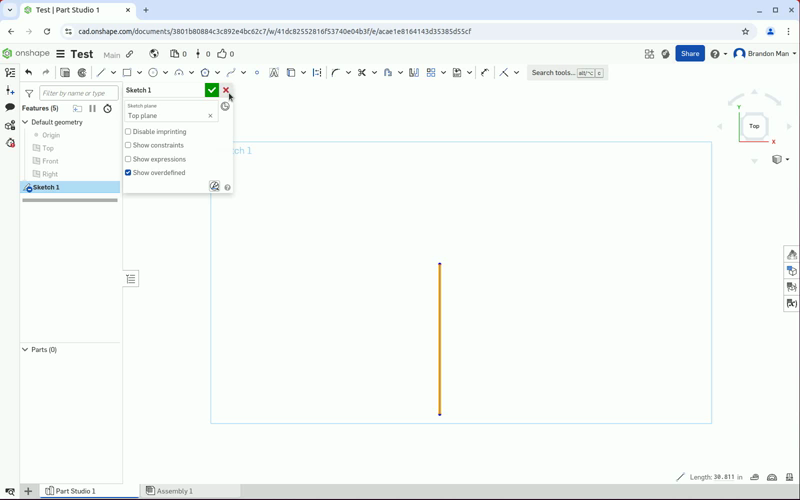
key(shift+h)
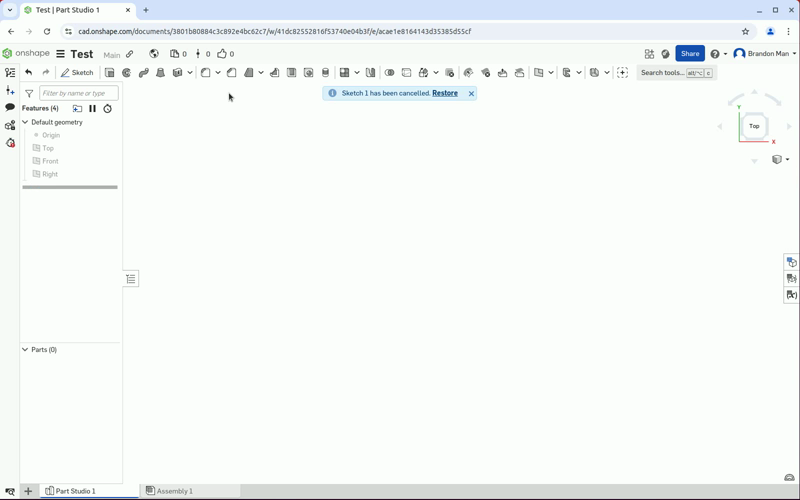
mouse_move(73, 352)
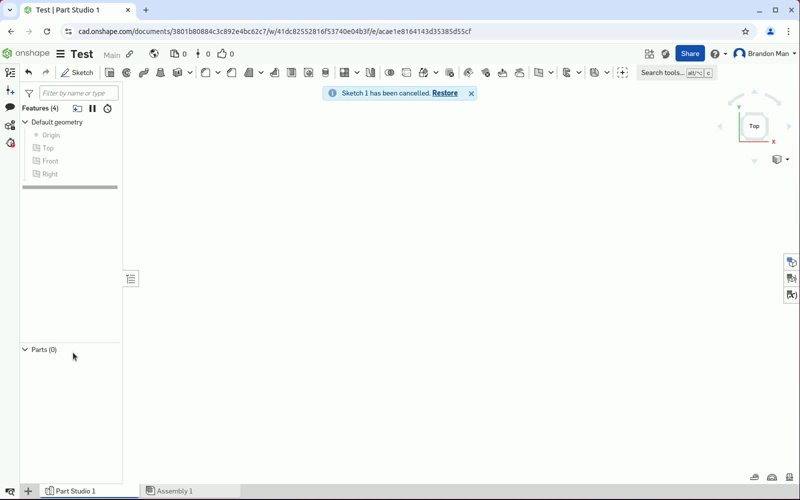
key(y)
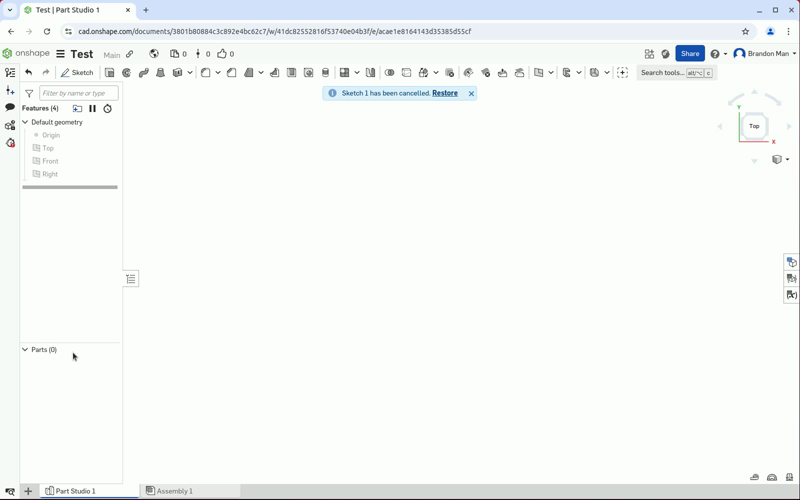
key(shift+p)
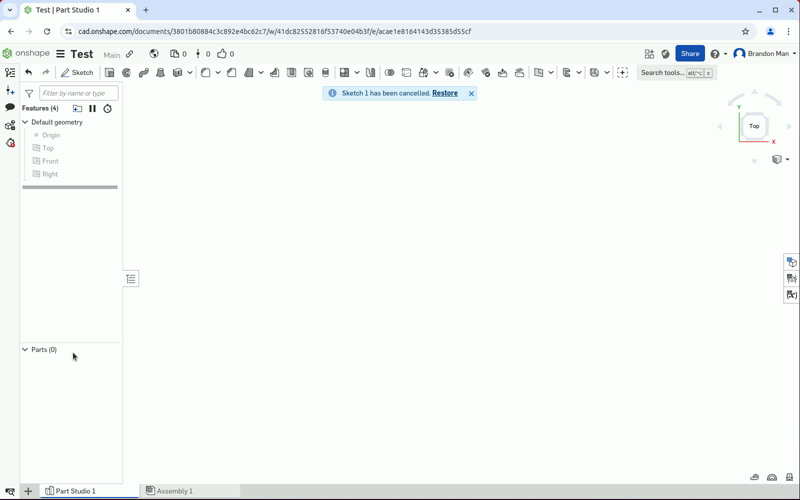
key(space)
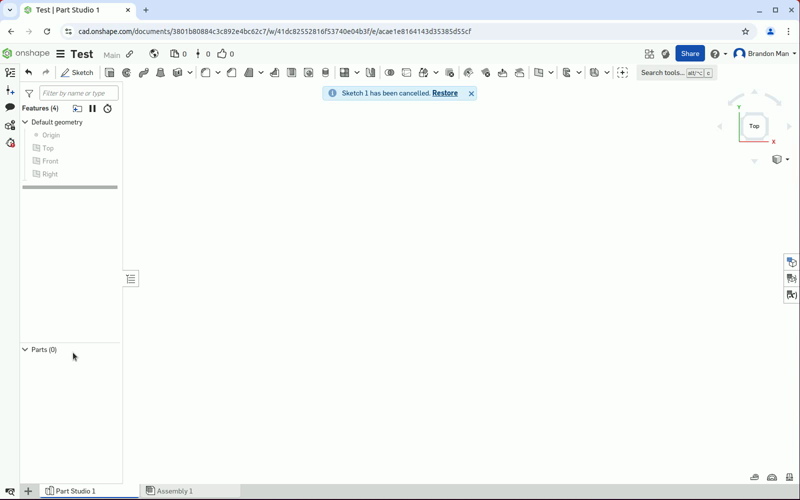
key_down(shift)
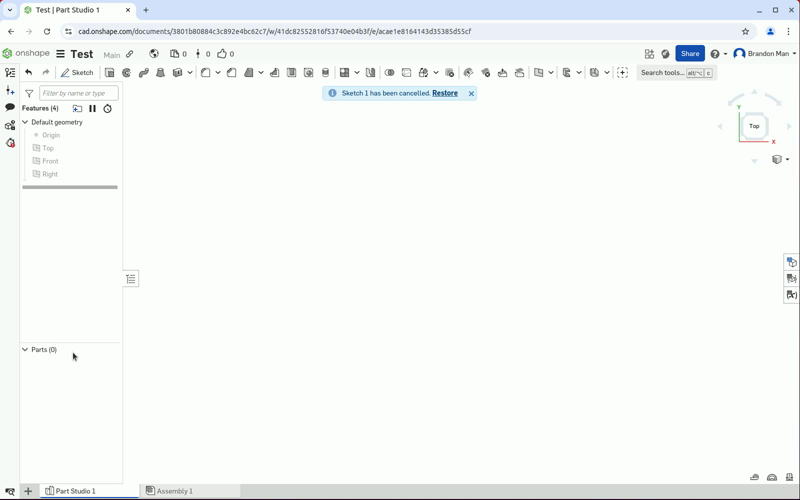
key(up)
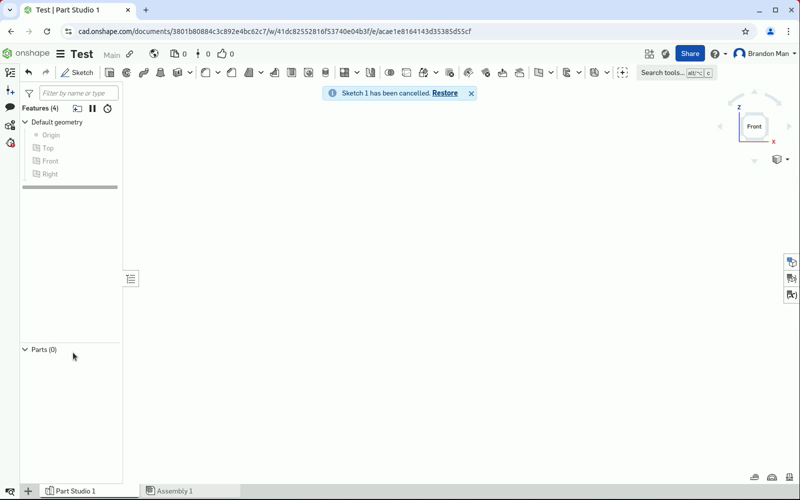
key_up(shift)
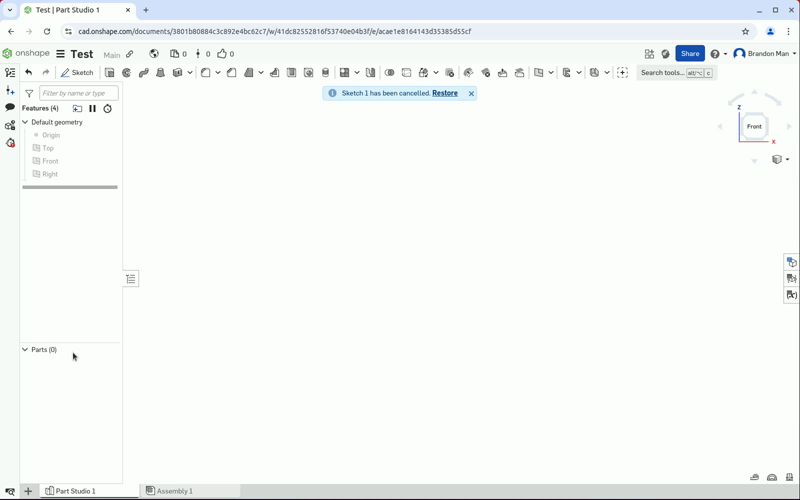
mouse_move(73, 352)
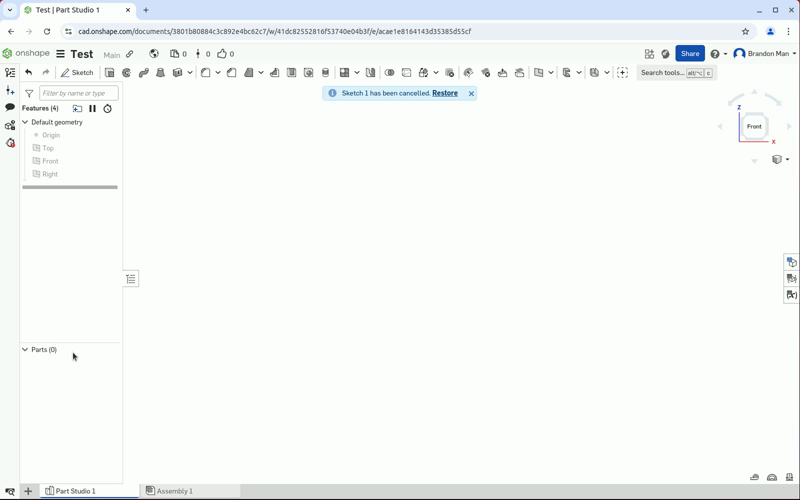
key(shift+y)
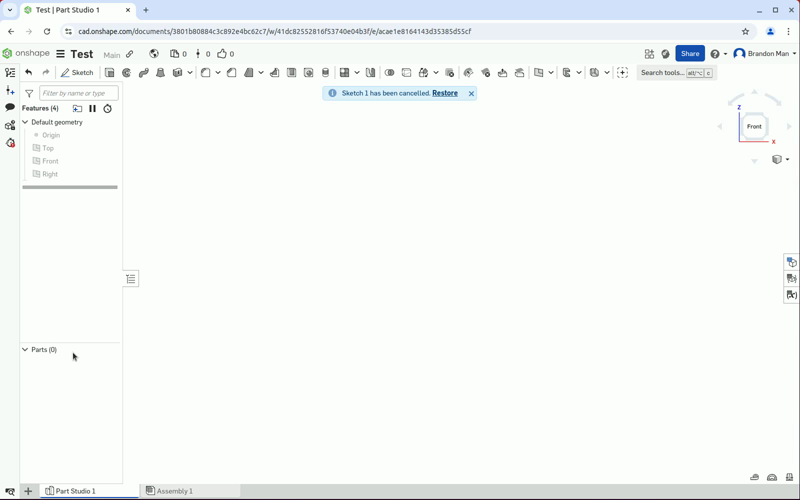
key(shift+s)
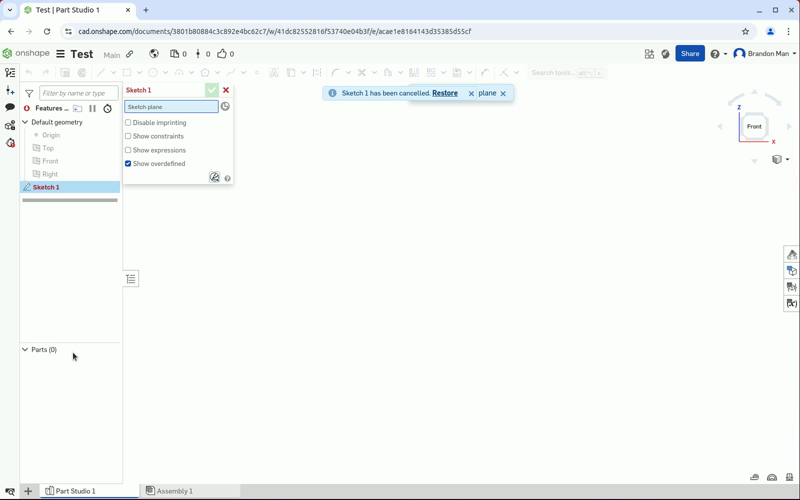
mouse_move(73, 163)
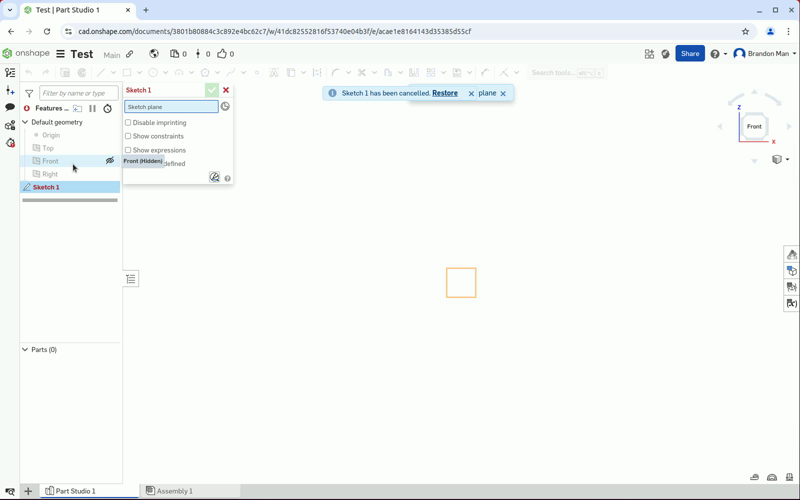
click(73, 163)
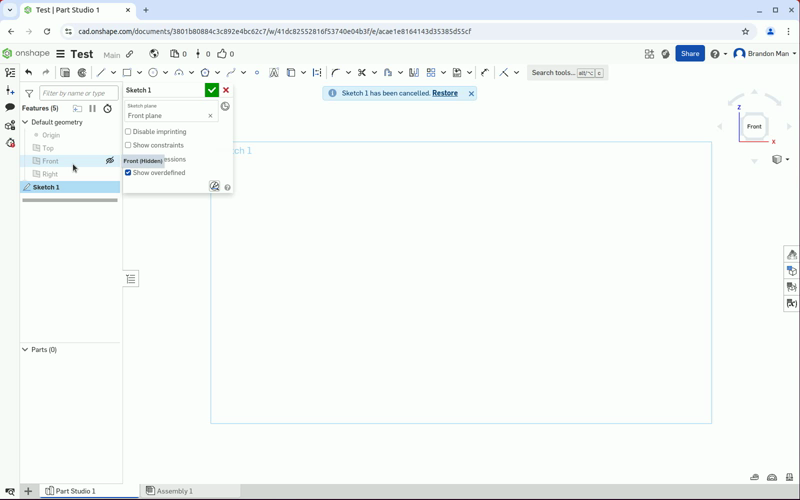
mouse_move(73, 352)
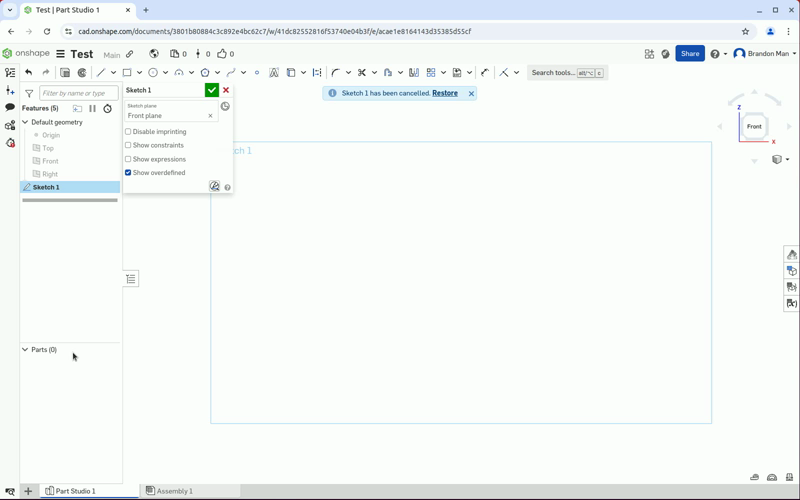
key(y)
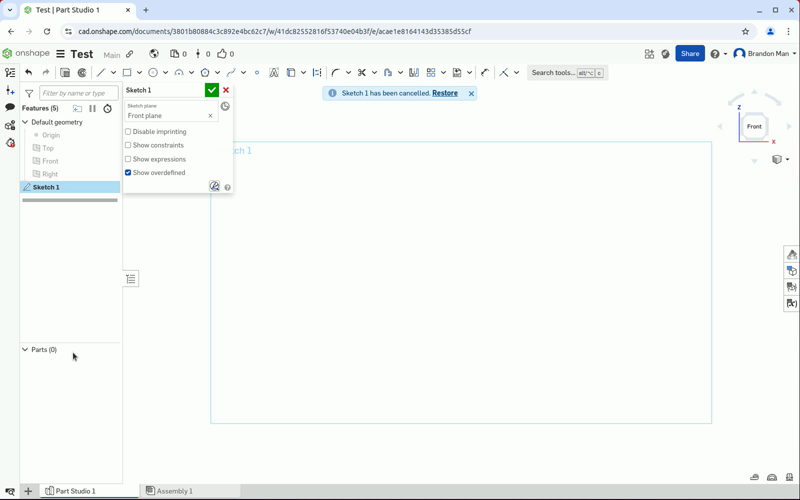
key(l)
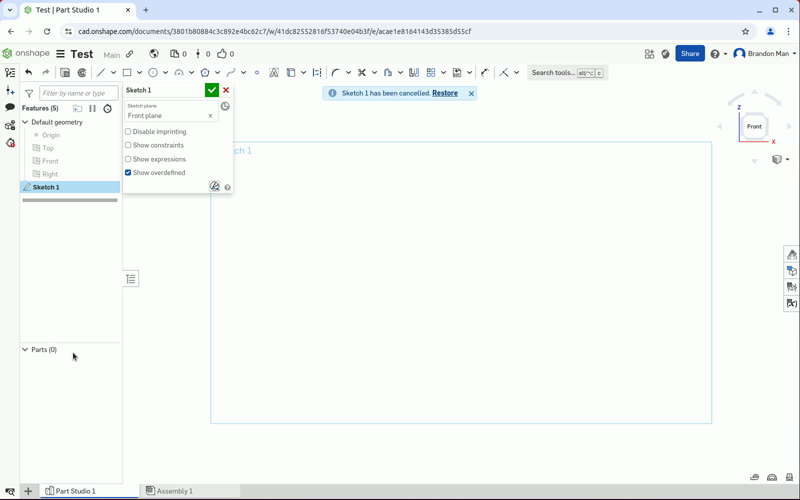
key_down(shift)
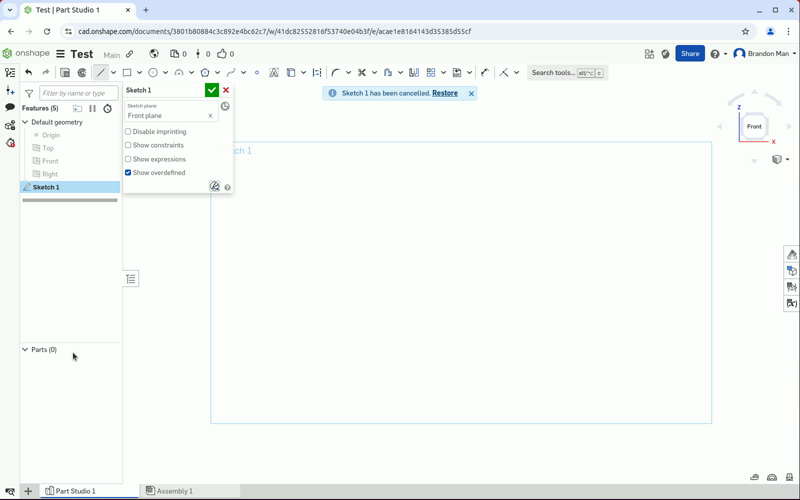
mouse_move(348, 282)
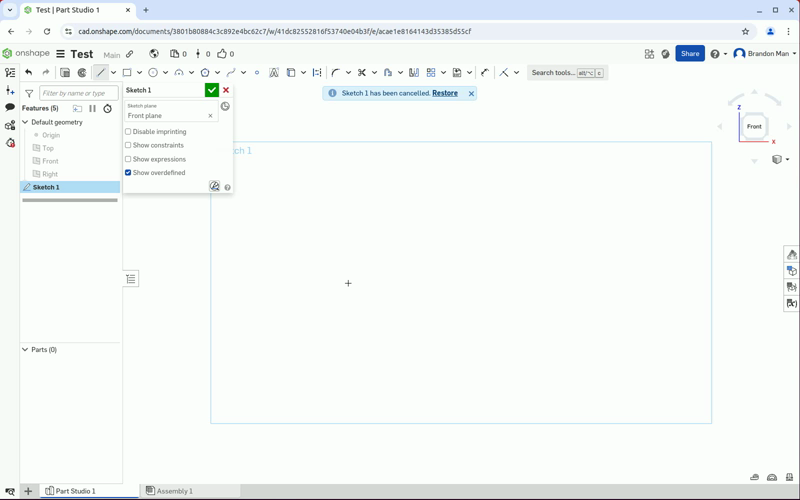
click(348, 282)
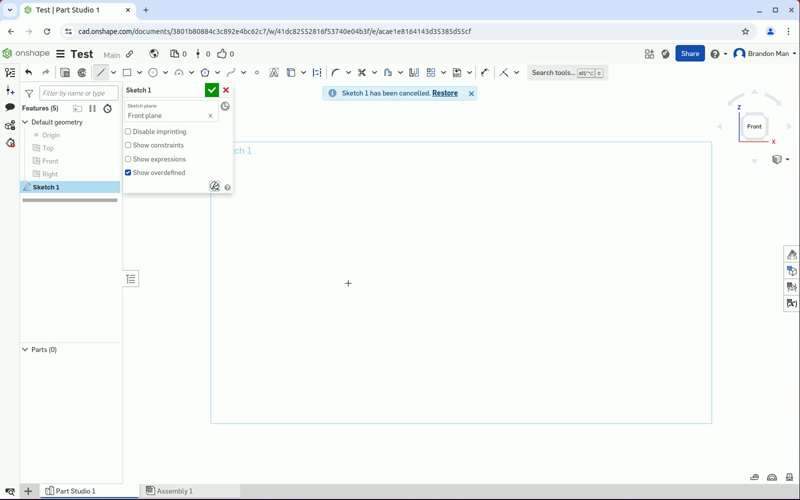
key_up(shift)
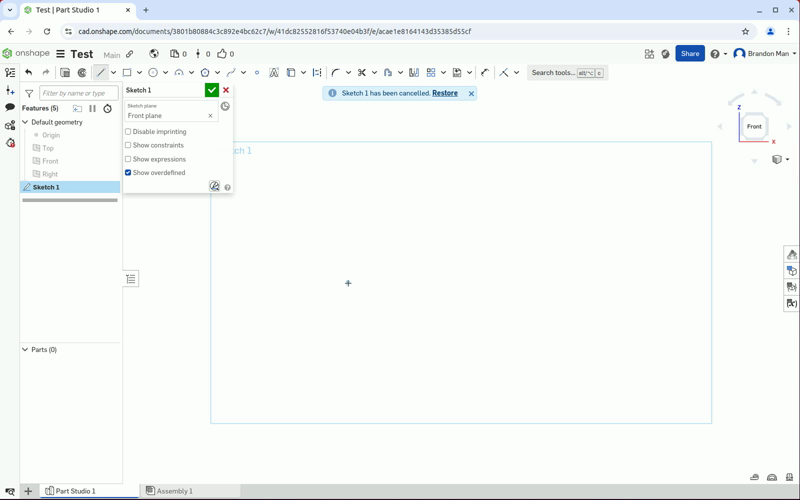
key_down(shift)
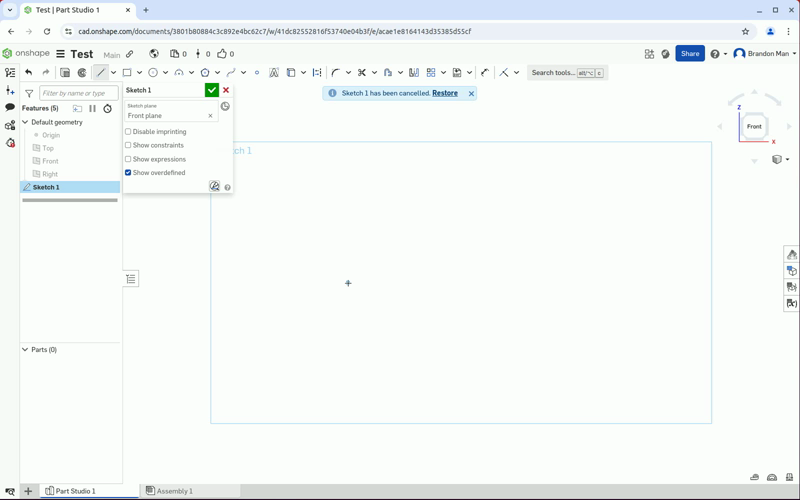
mouse_move(428, 282)
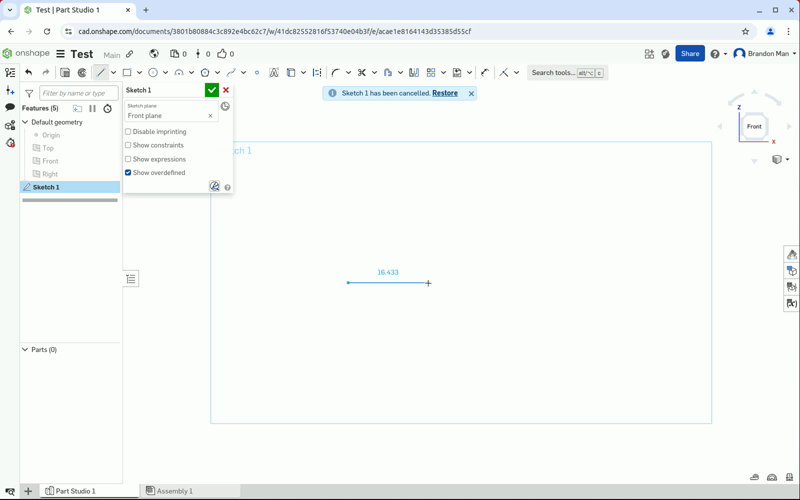
click(428, 282)
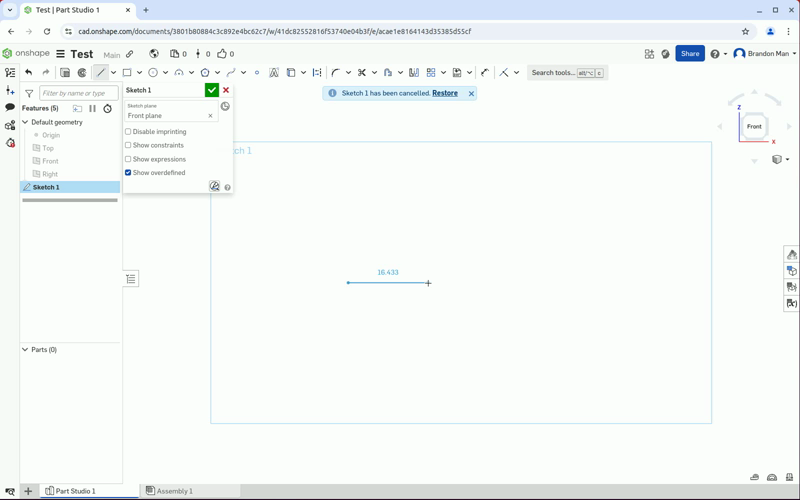
key_up(shift)
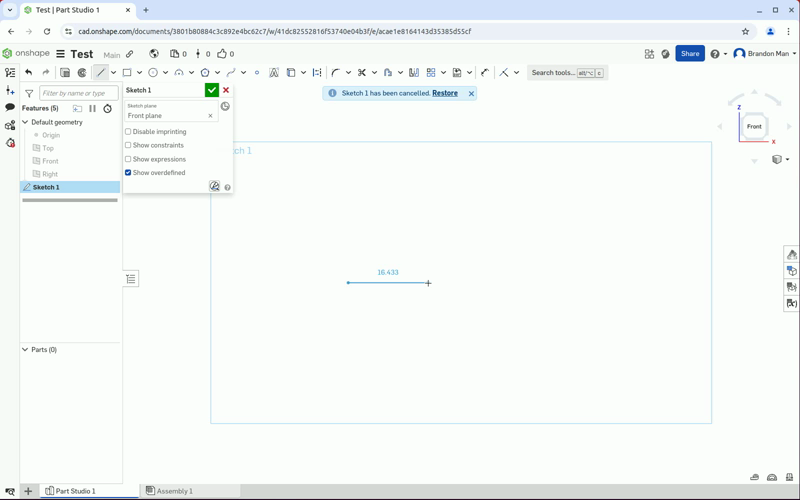
key_down(shift)
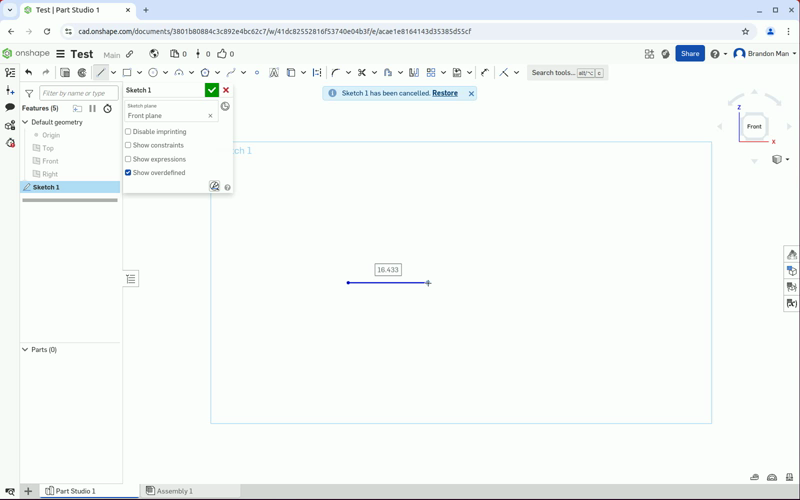
mouse_move(458, 282)
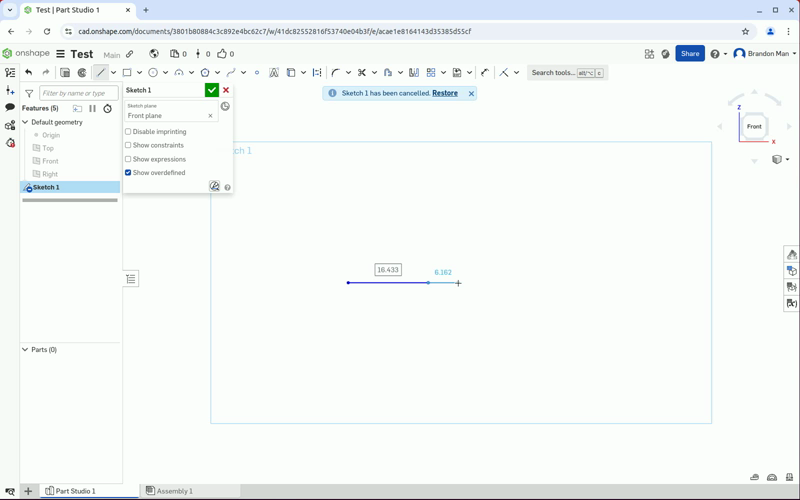
mouse_move(481, 282)
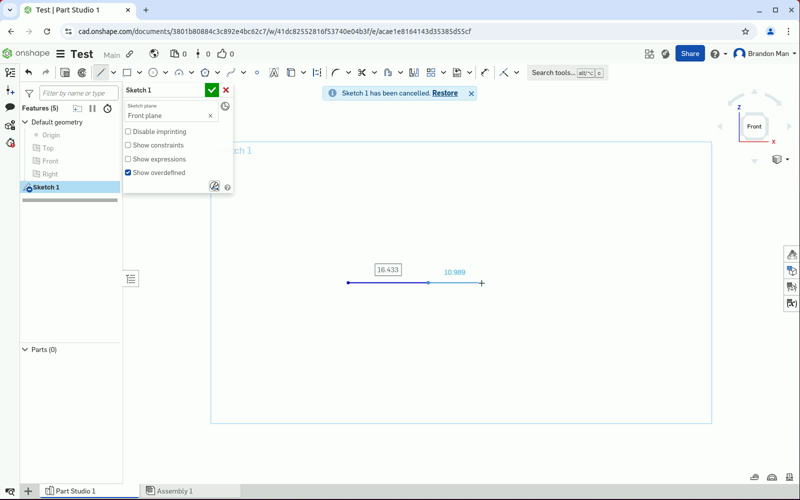
click(481, 282)
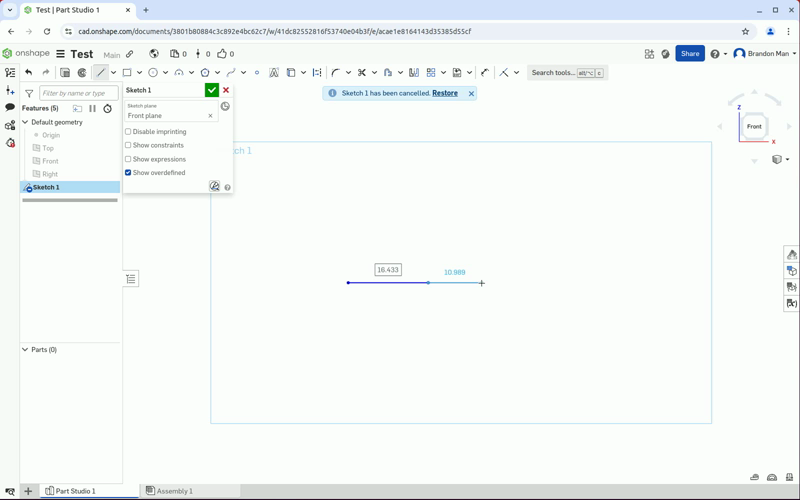
key_up(shift)
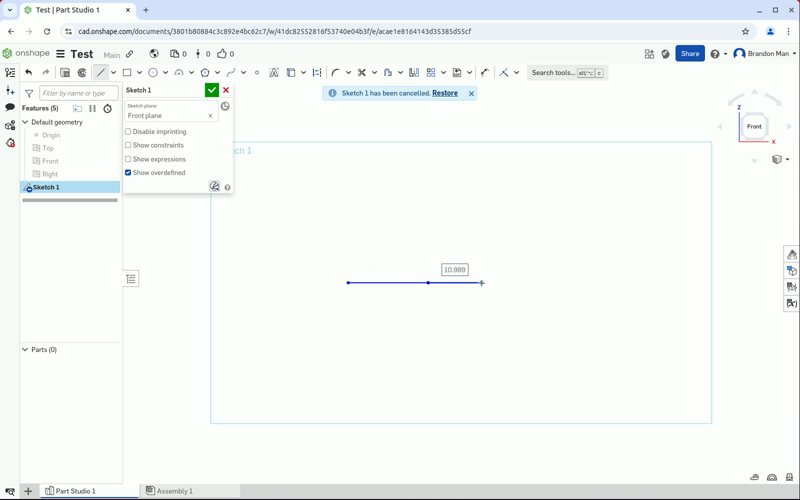
key_down(shift)
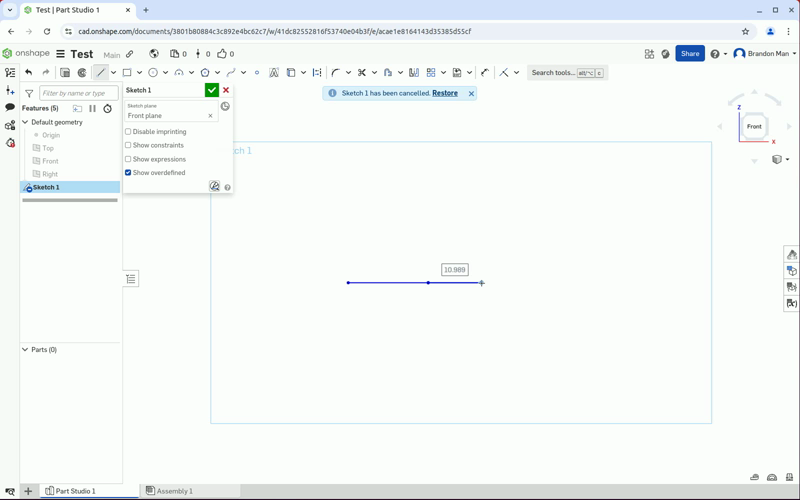
mouse_move(428, 200)
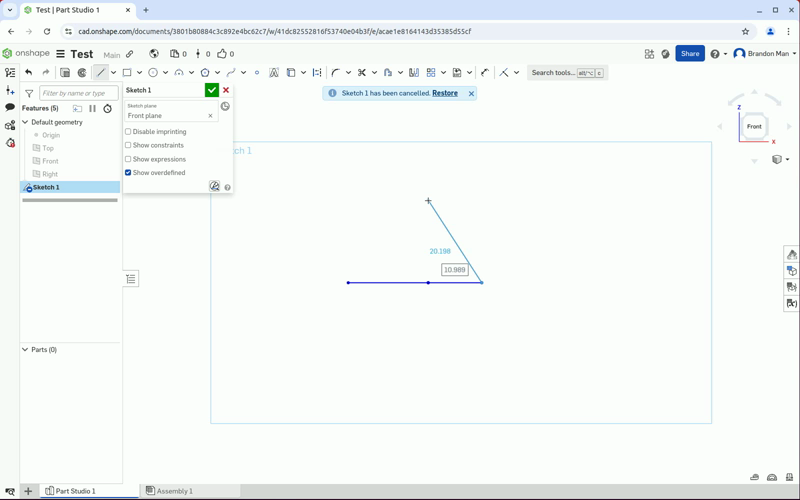
click(428, 200)
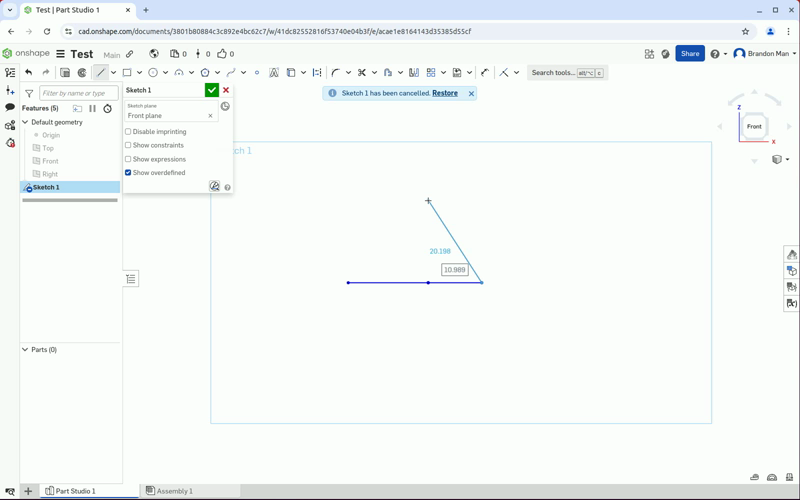
key_up(shift)
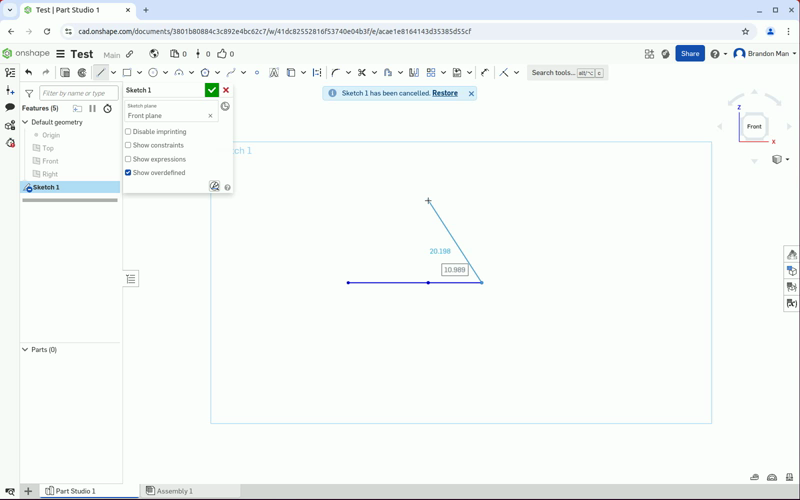
key_down(shift)
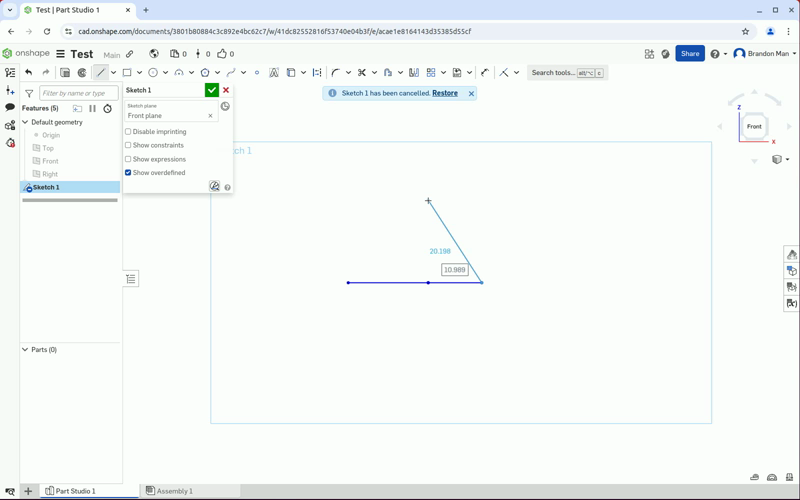
mouse_move(348, 200)
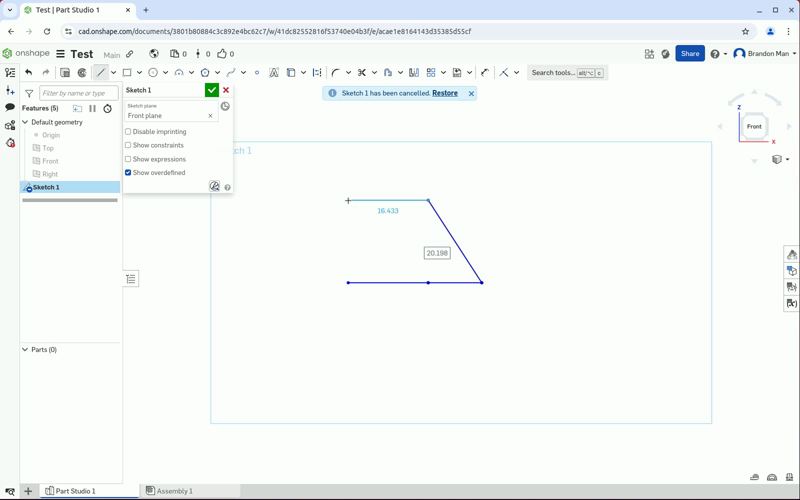
click(348, 200)
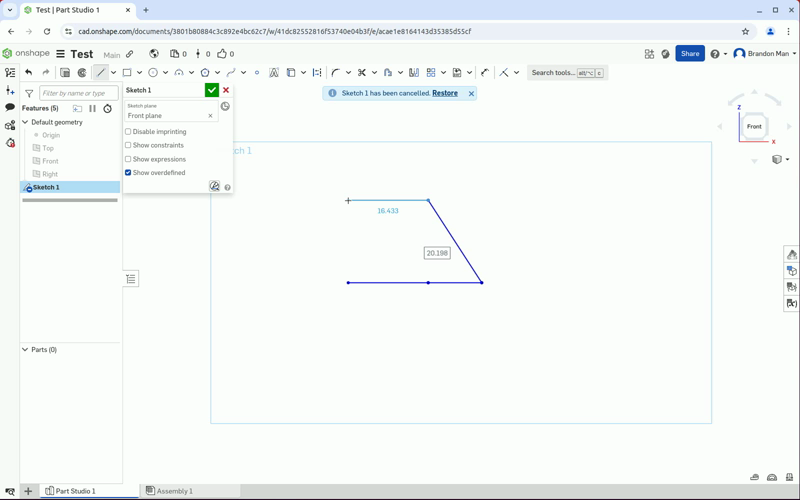
key_up(shift)
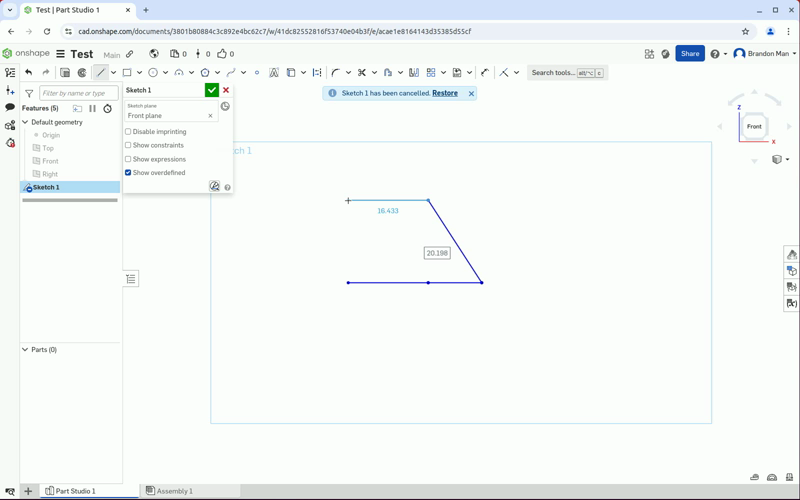
key_down(shift)
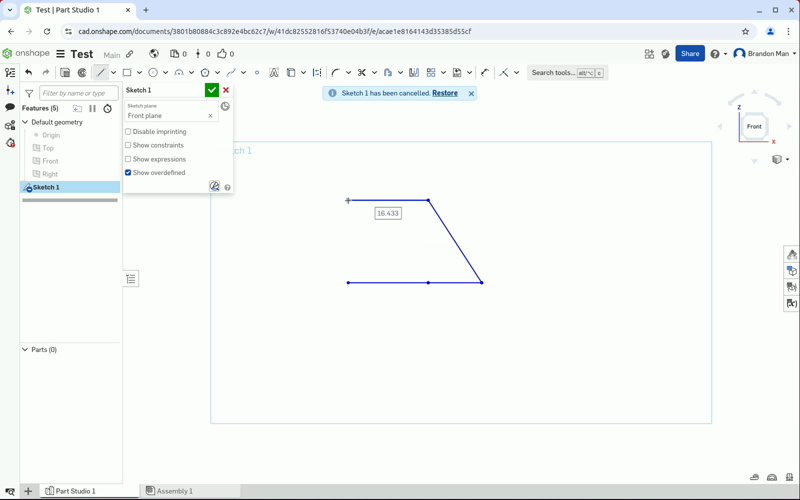
mouse_move(348, 282)
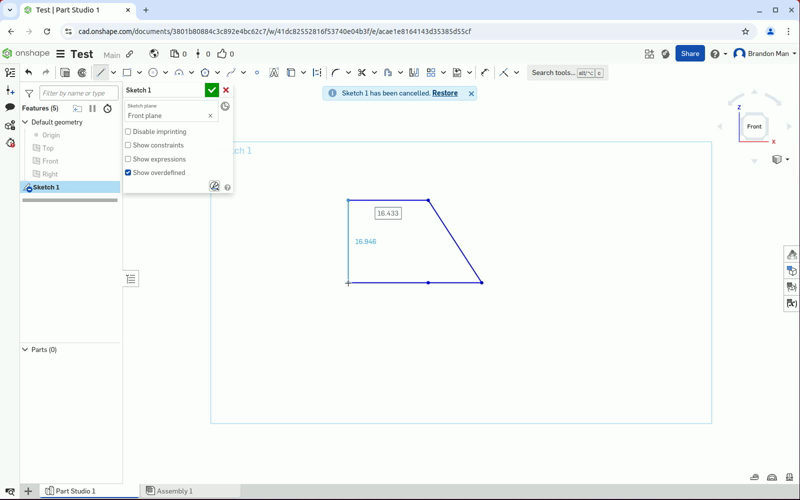
key_up(shift)
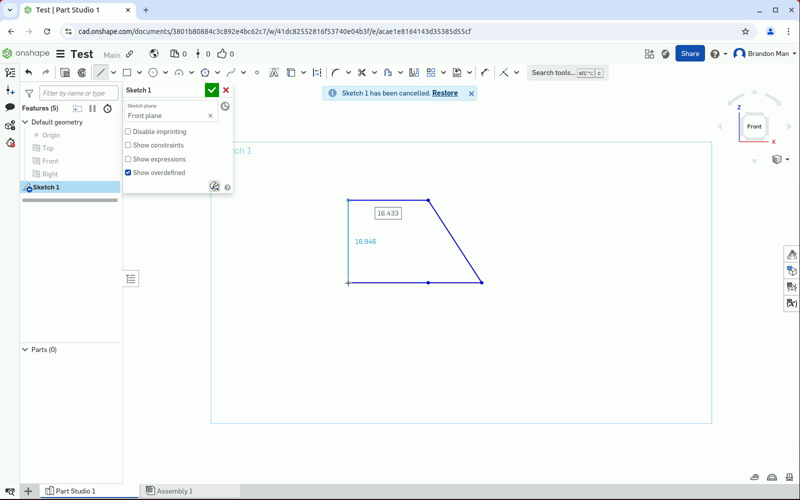
click(348, 282)
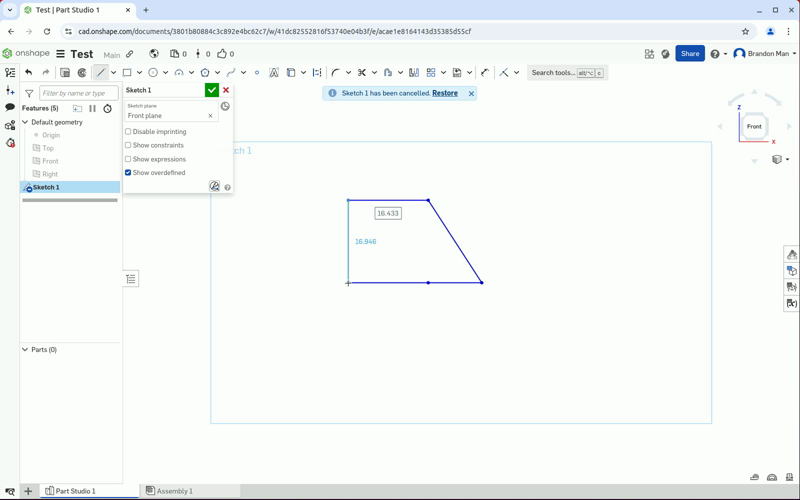
key(esc)
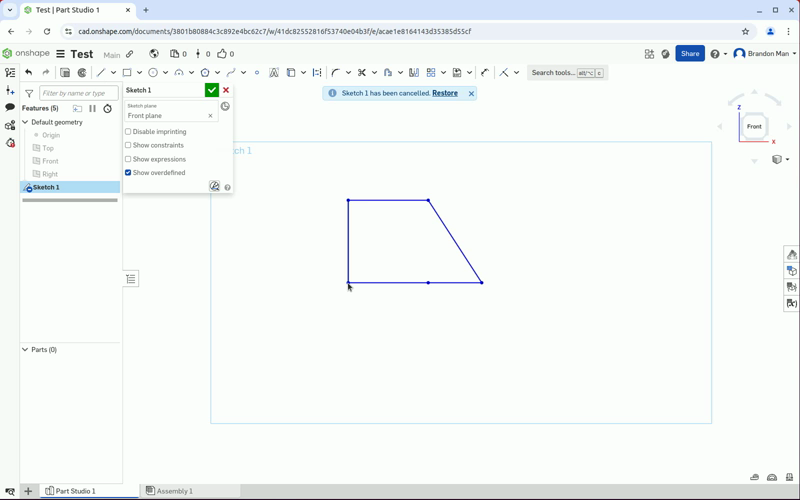
mouse_move(445, 270)
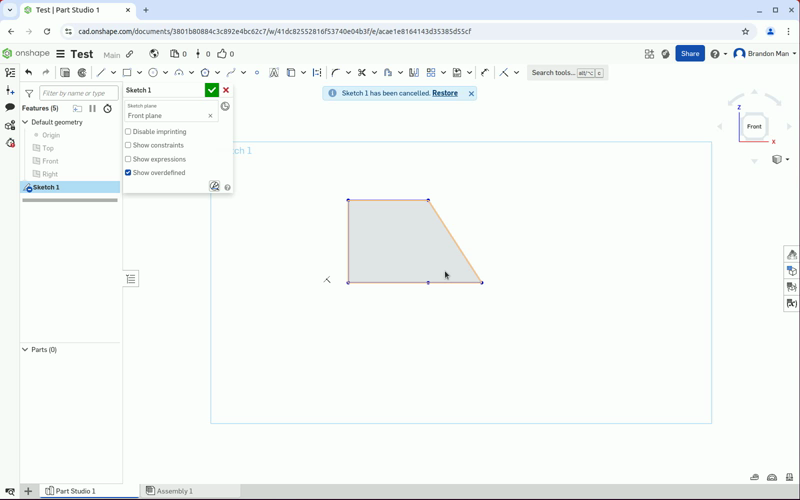
click(445, 270)
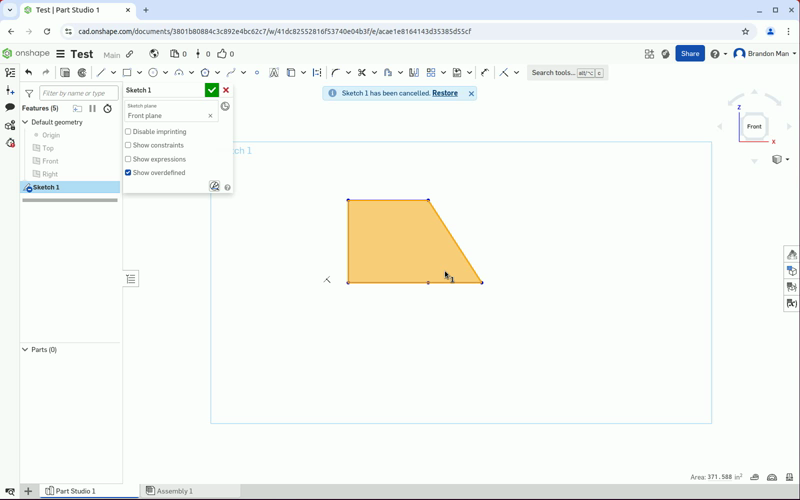
mouse_move(73, 352)
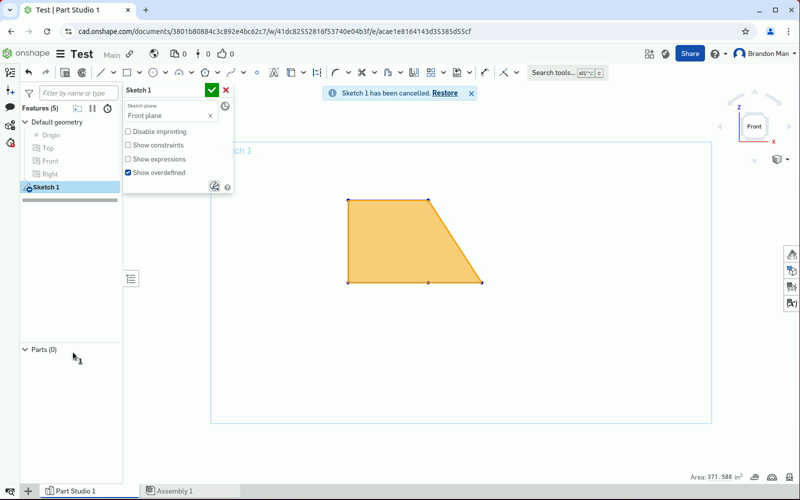
key(shift+y)
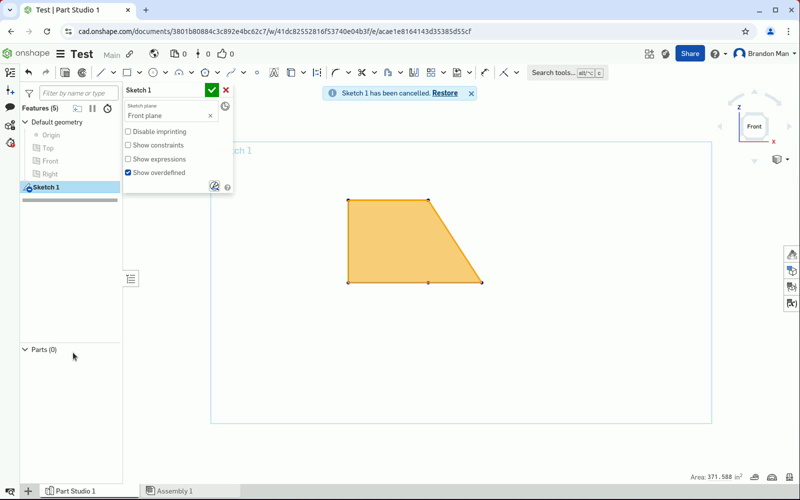
key(shift+e)
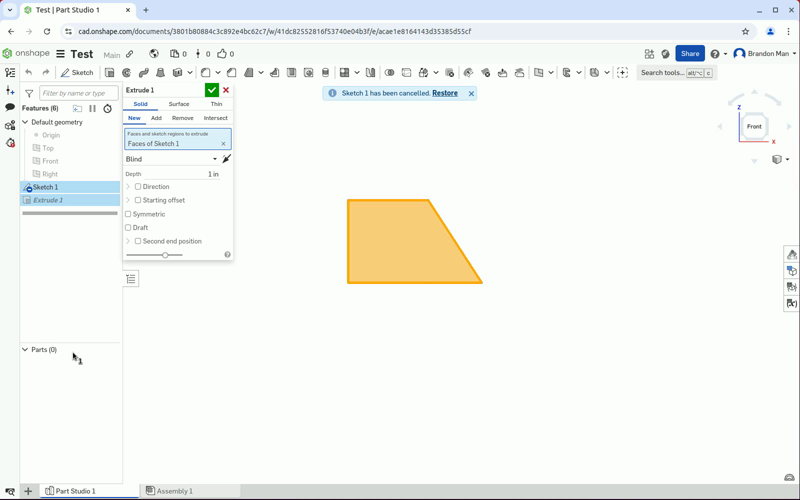
mouse_move(143, 106)
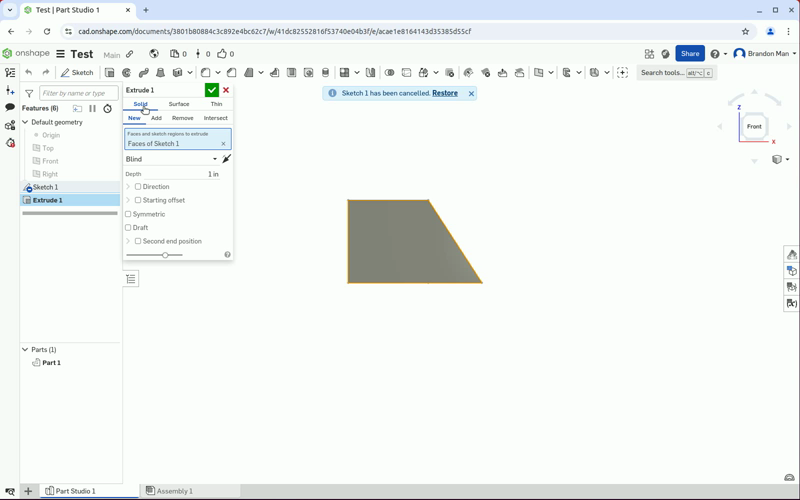
click(143, 106)
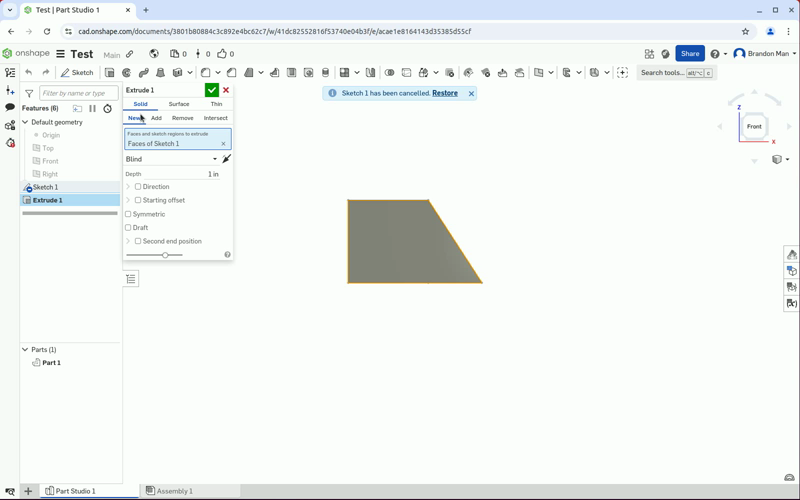
mouse_move(137, 120)
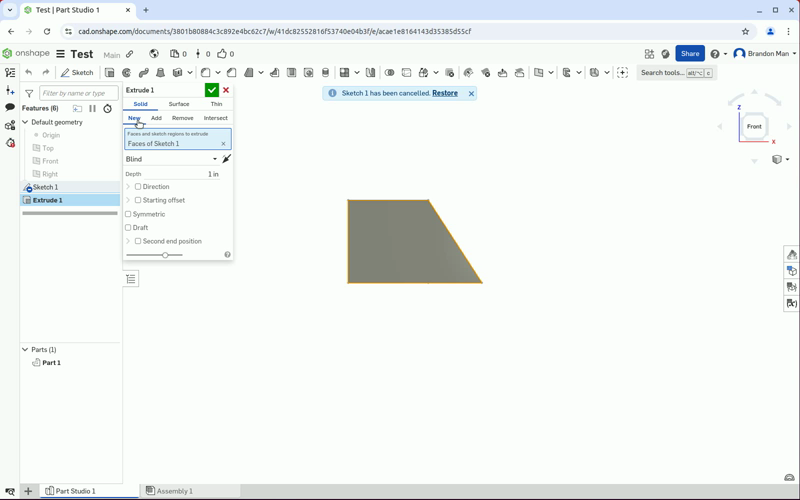
click(137, 120)
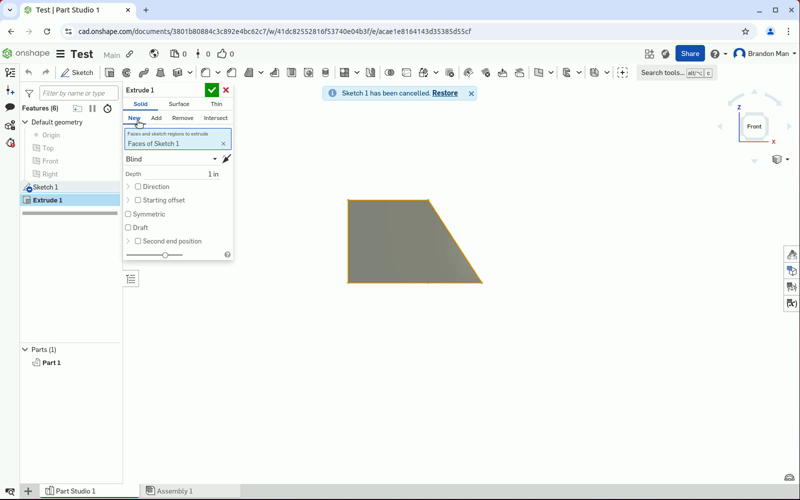
key(tab, 4)
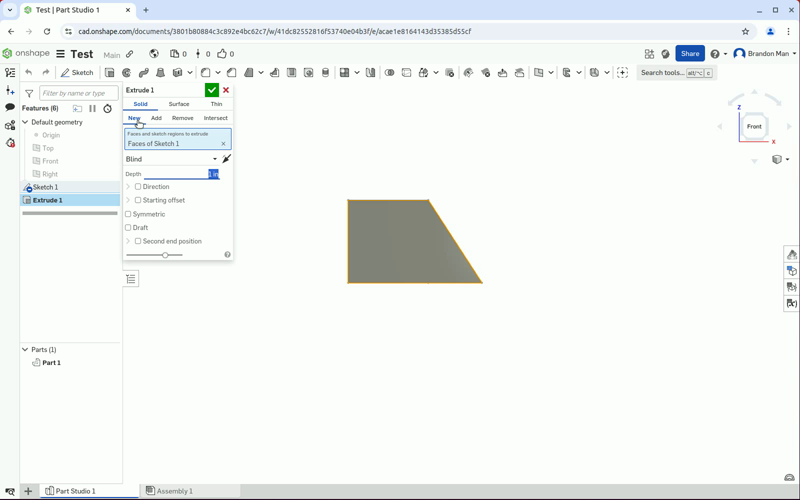
text(18.775)
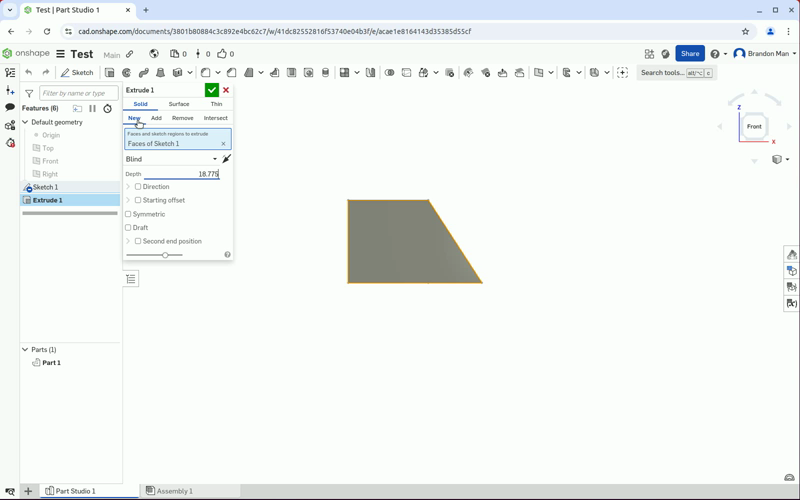
key(enter)
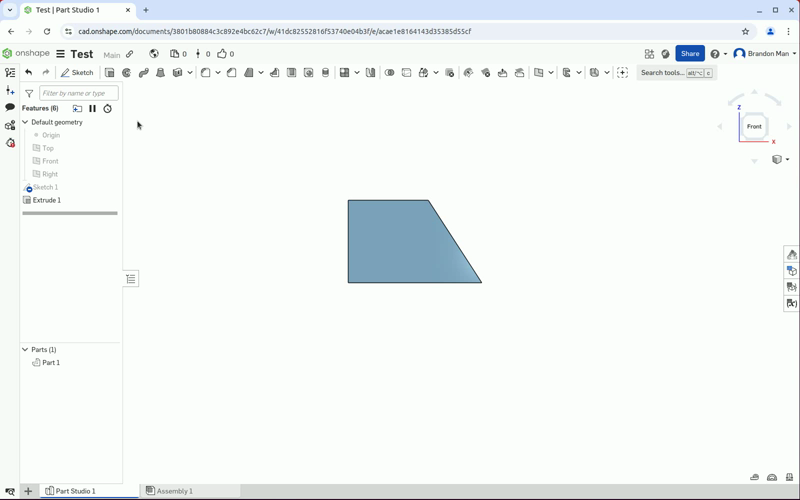
key(shift+h)
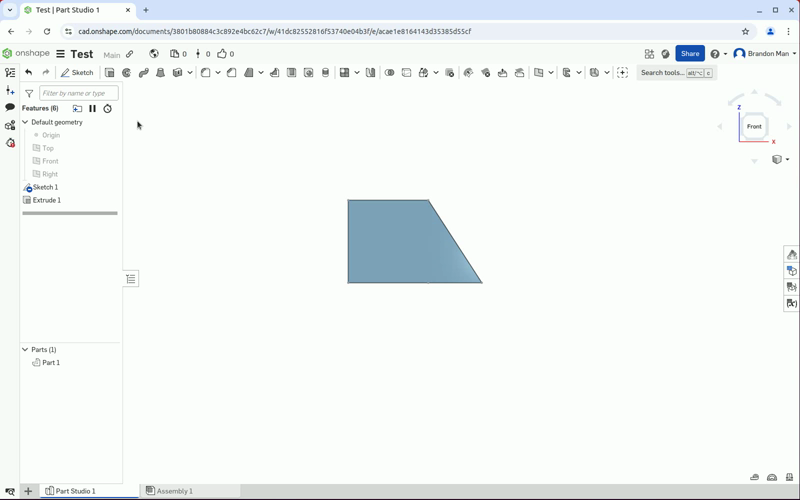
key(shift+h)
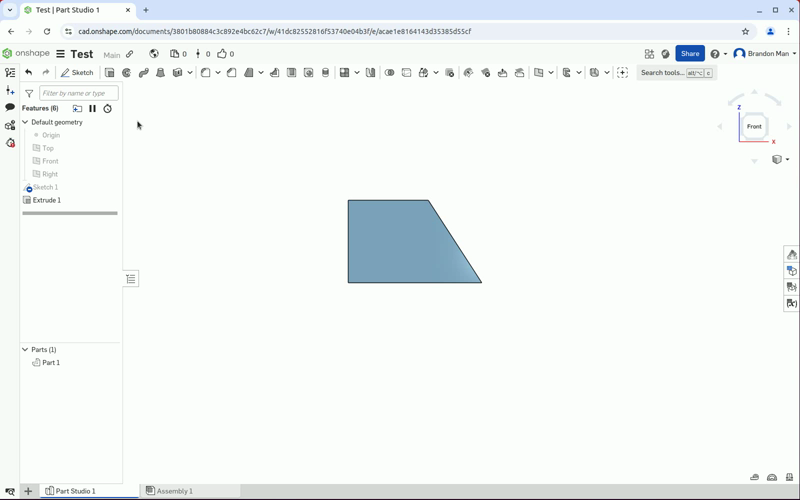
mouse_move(73, 189)
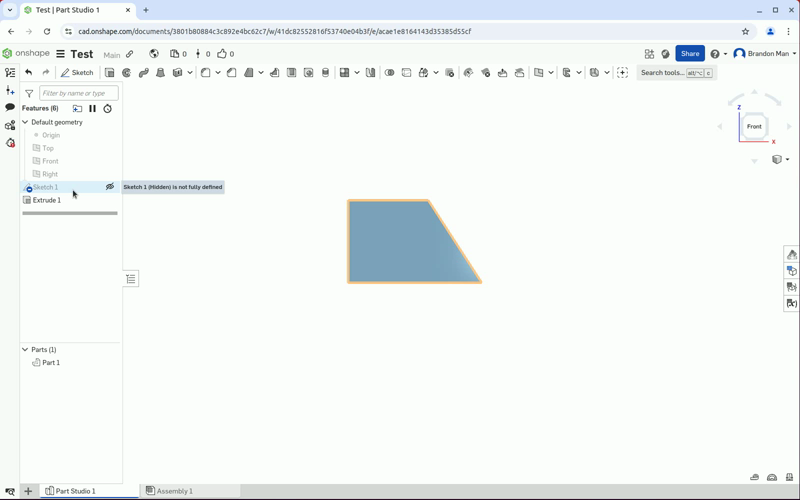
click(73, 189)
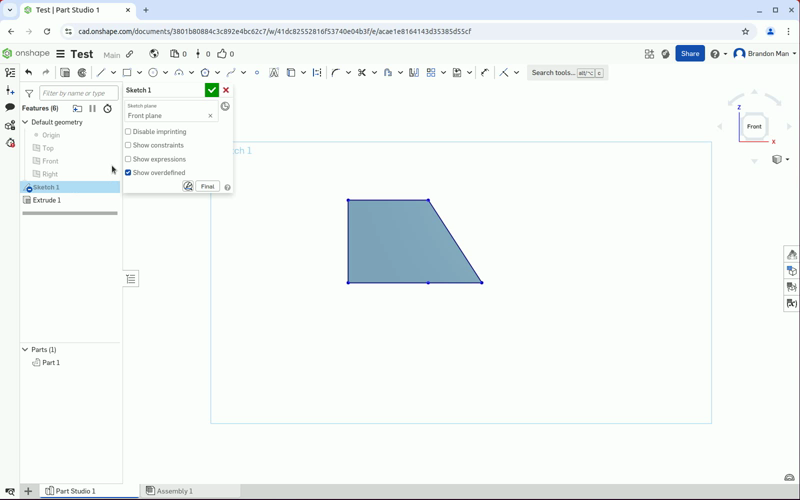
mouse_move(229, 92)
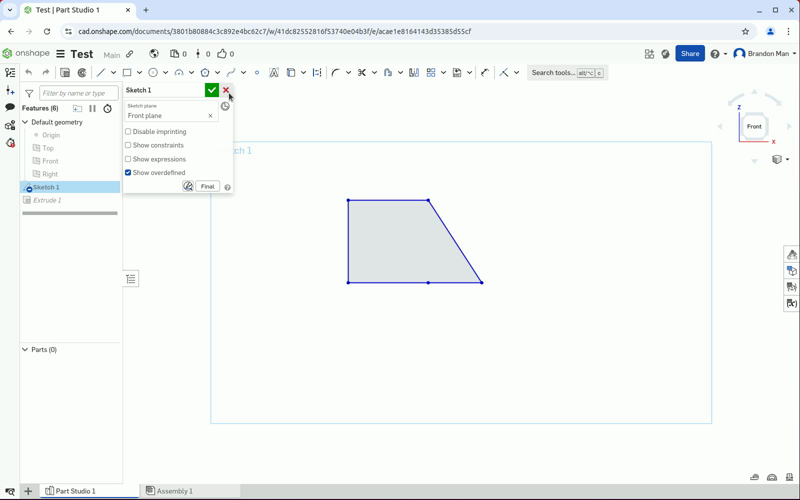
click(229, 92)
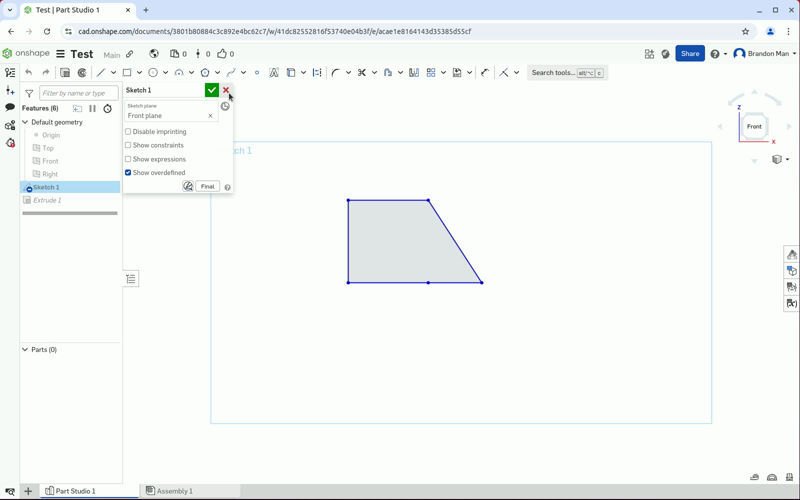
key(shift+s)
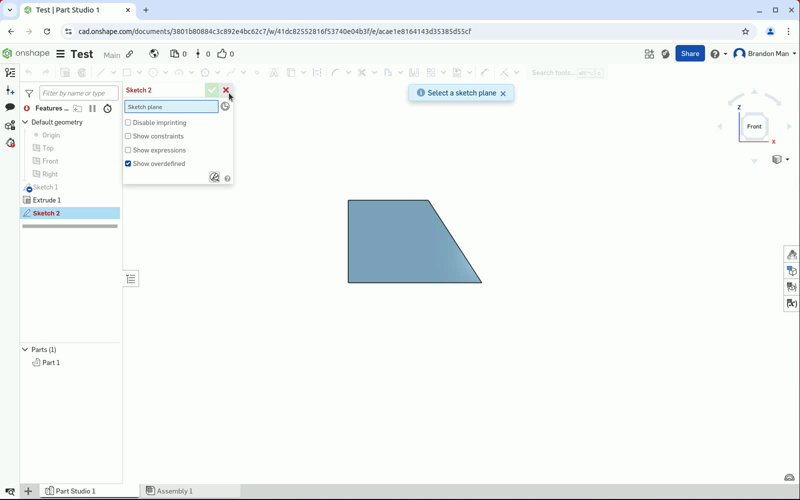
mouse_move(73, 163)
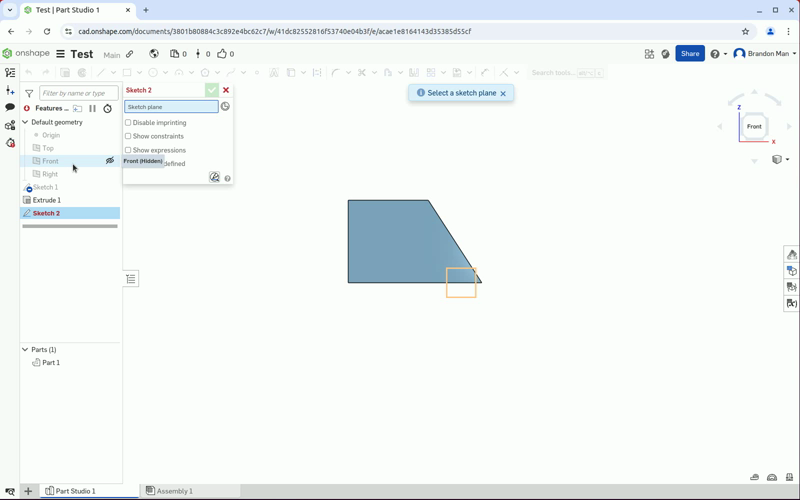
click(73, 163)
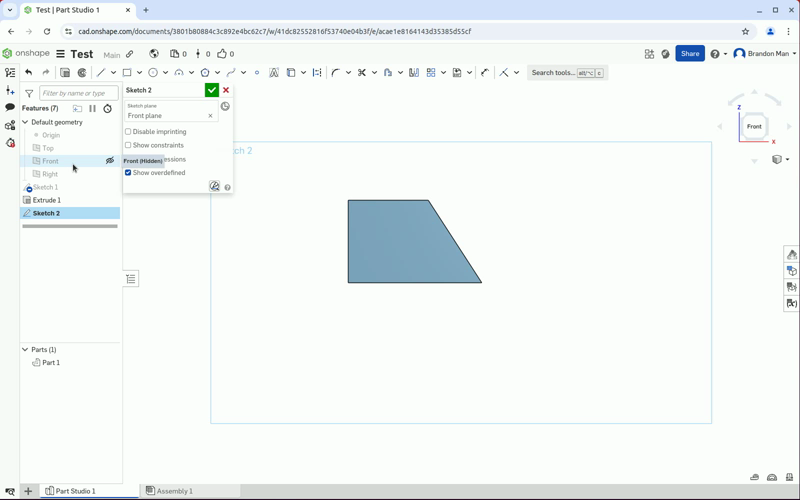
mouse_move(73, 352)
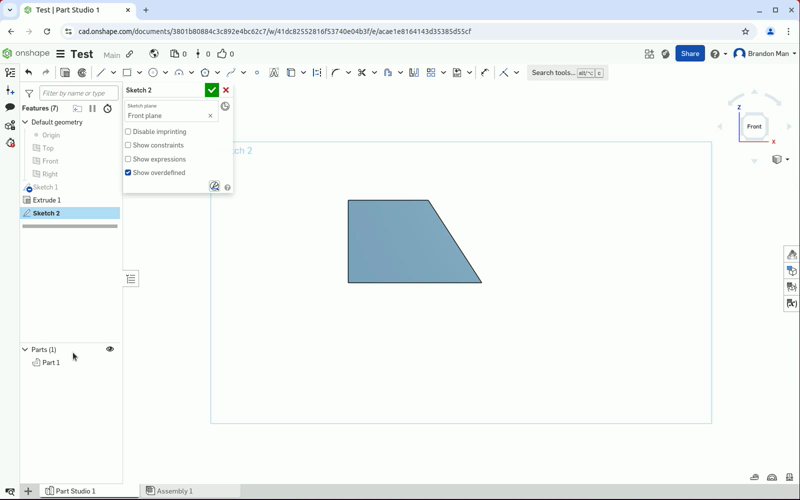
key(y)
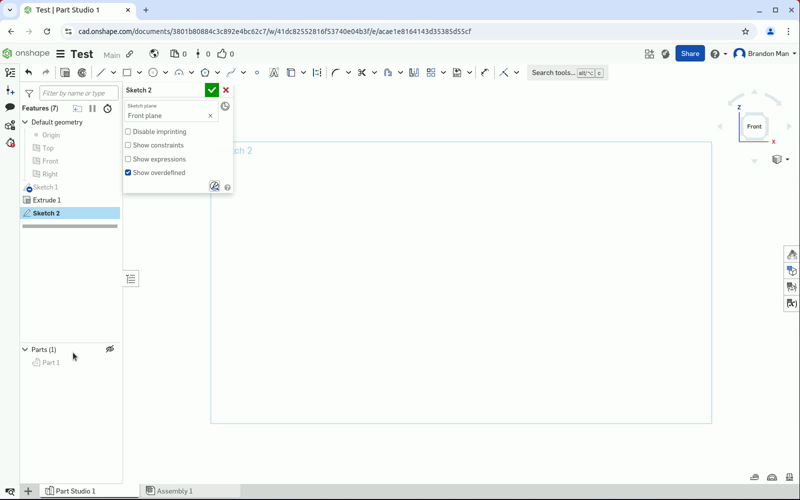
key(l)
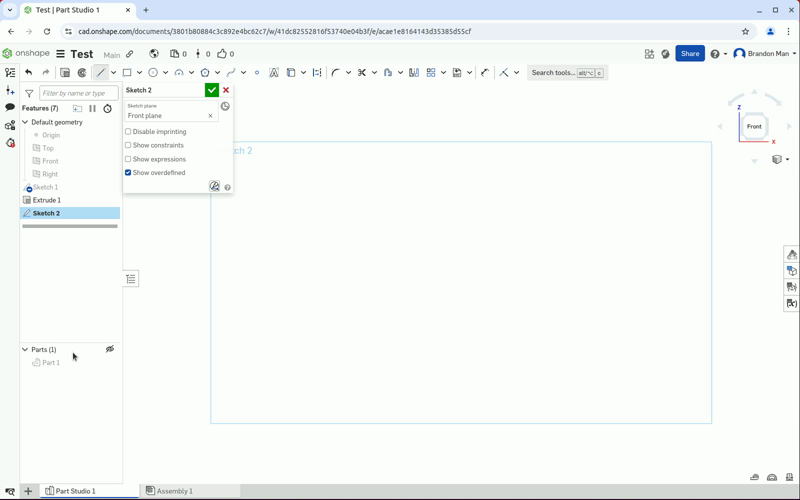
key_down(shift)
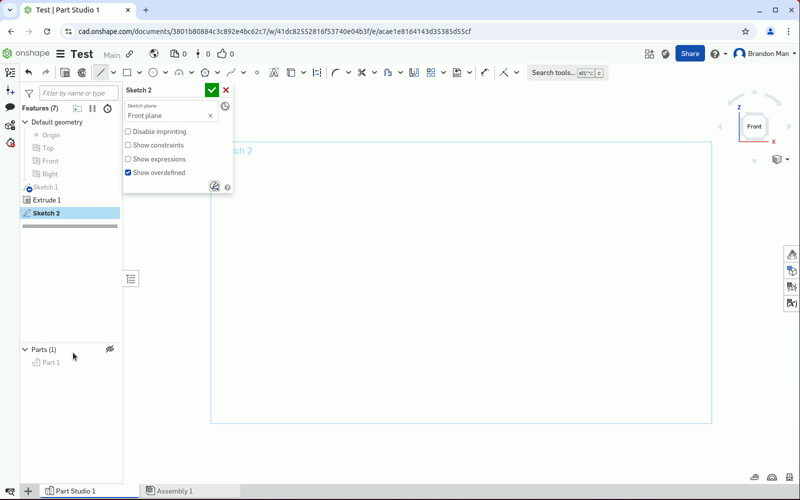
mouse_move(348, 199)
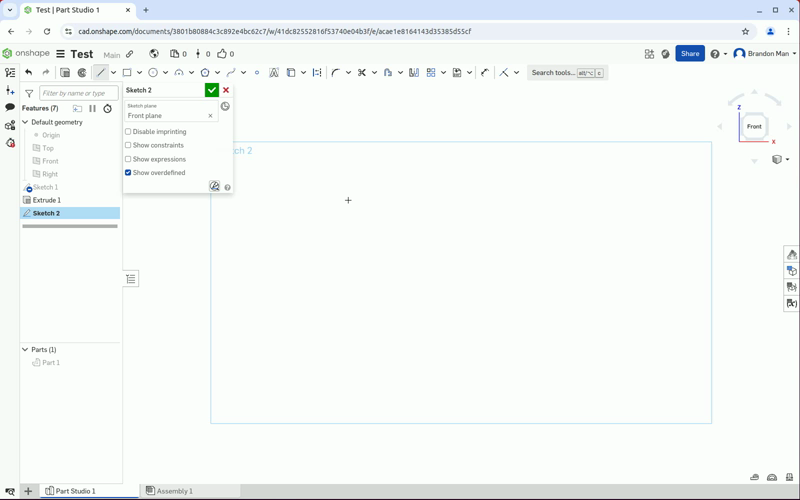
click(348, 199)
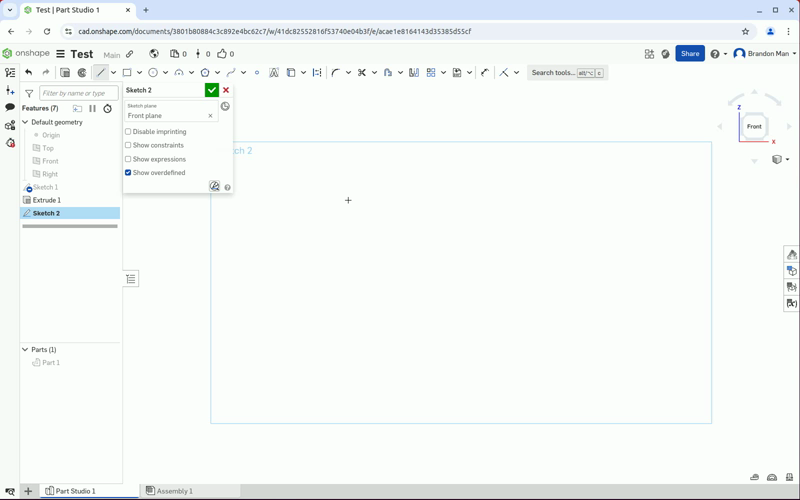
key_up(shift)
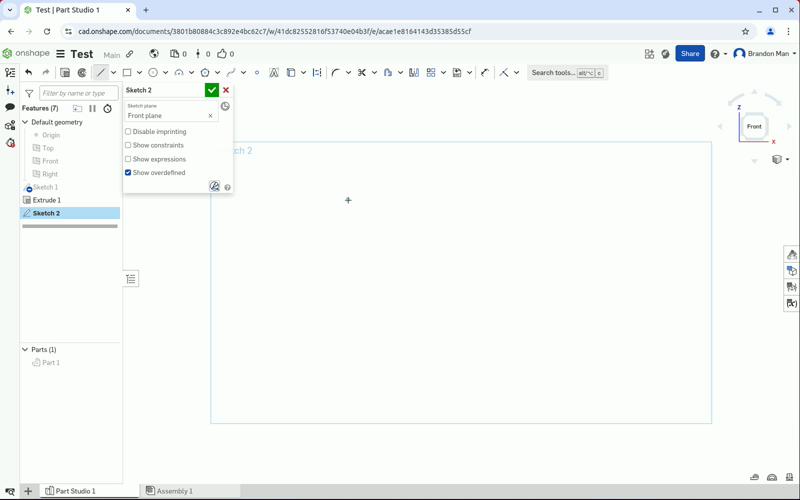
key_down(shift)
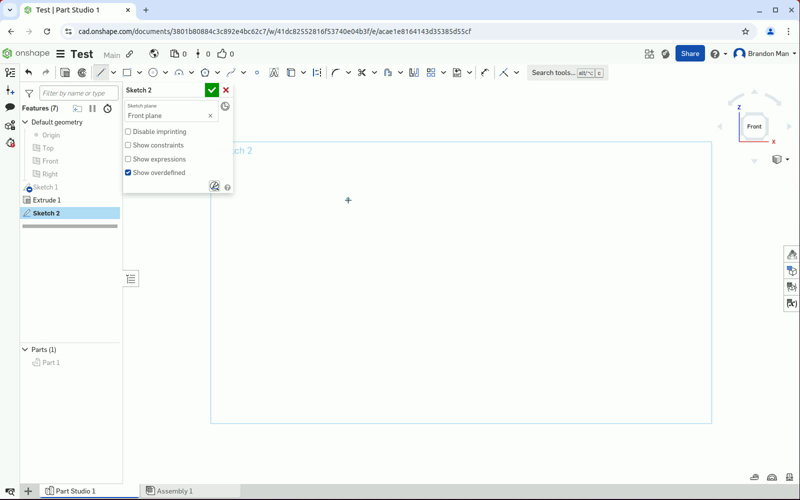
mouse_move(429, 199)
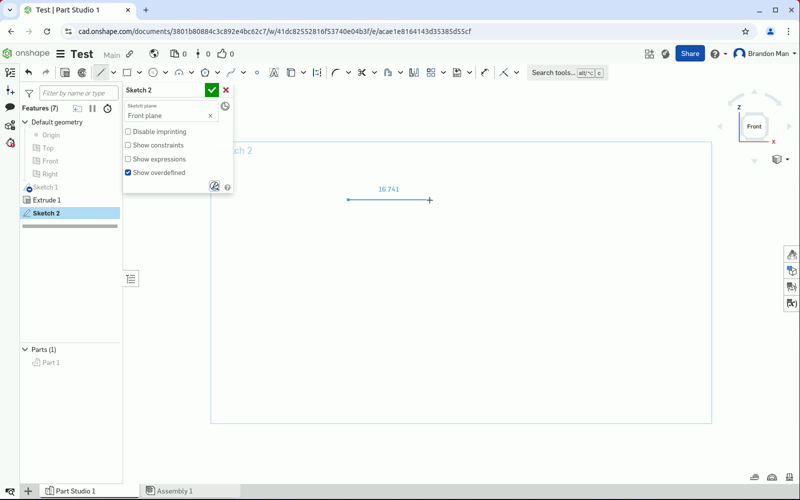
click(429, 199)
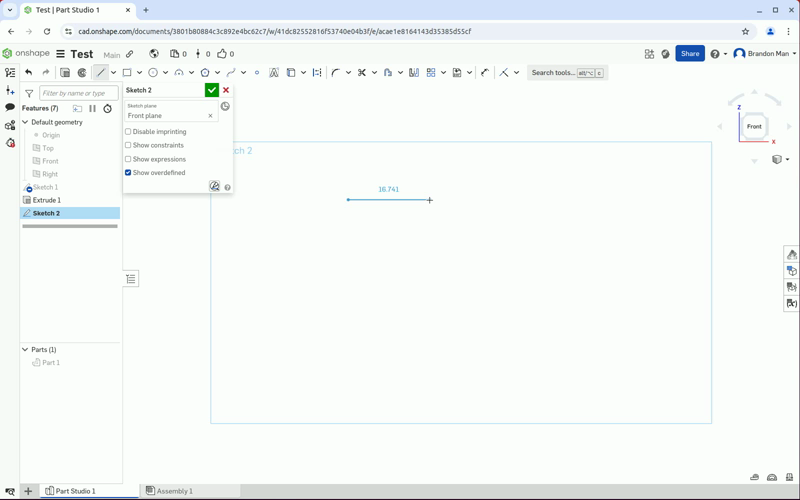
key_up(shift)
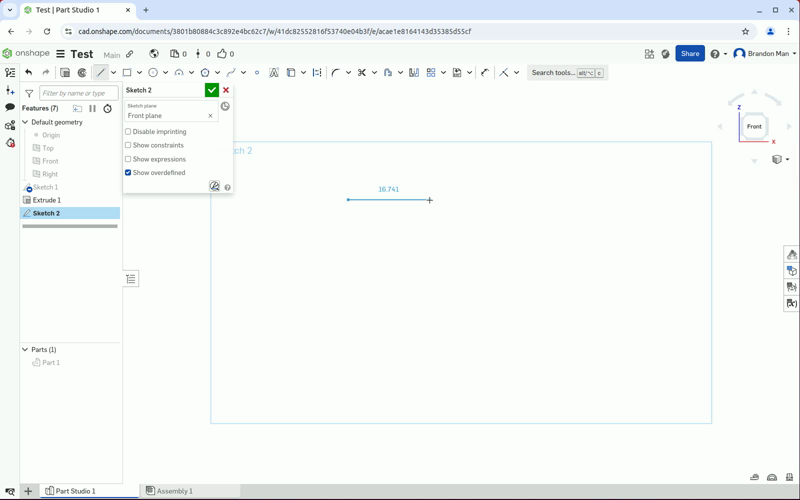
key_down(shift)
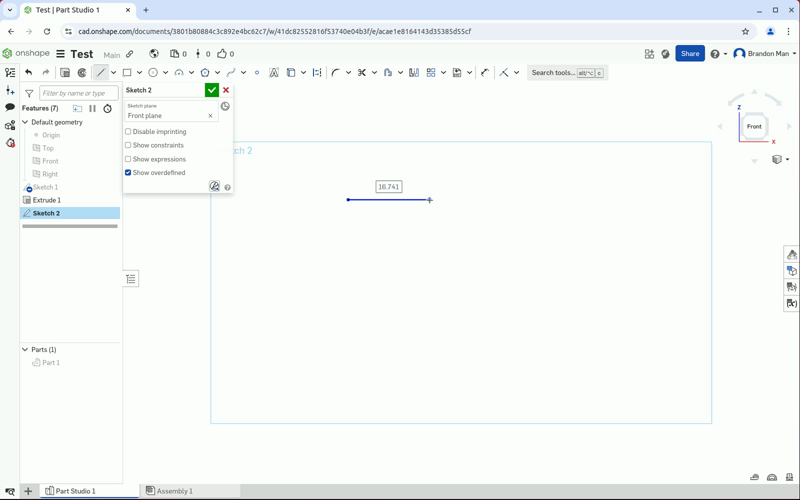
mouse_move(481, 282)
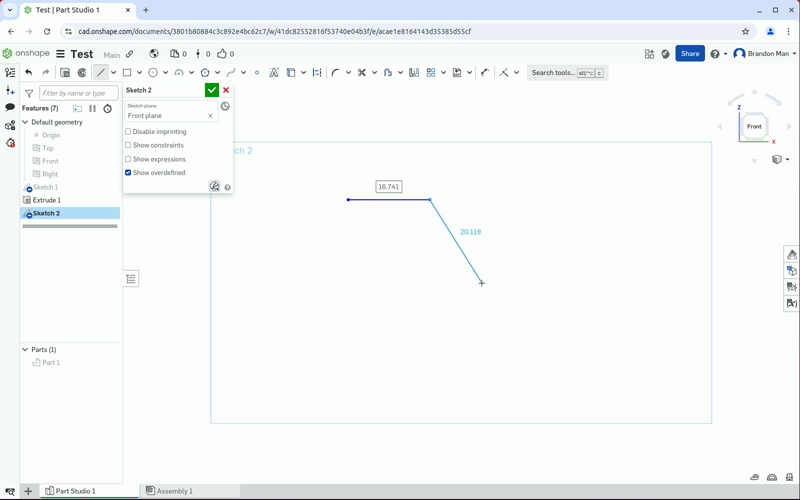
click(481, 282)
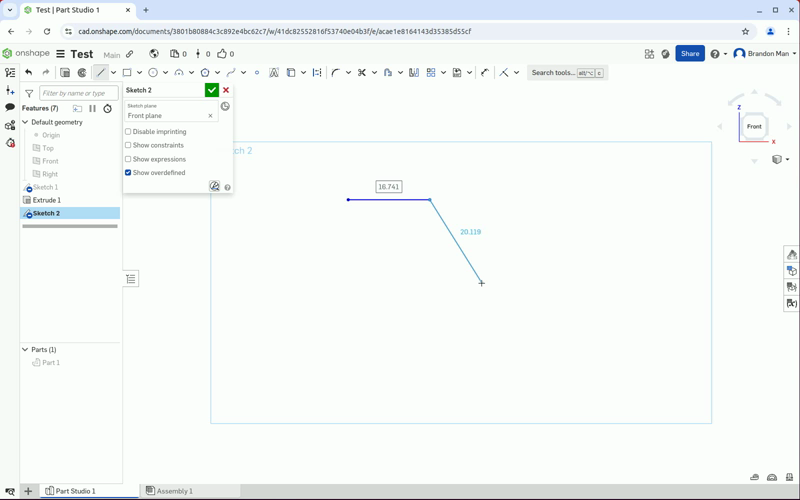
key_up(shift)
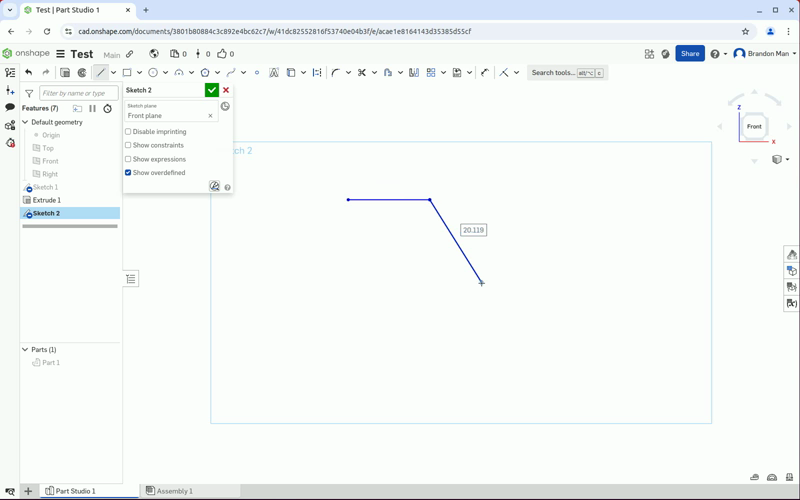
key_down(shift)
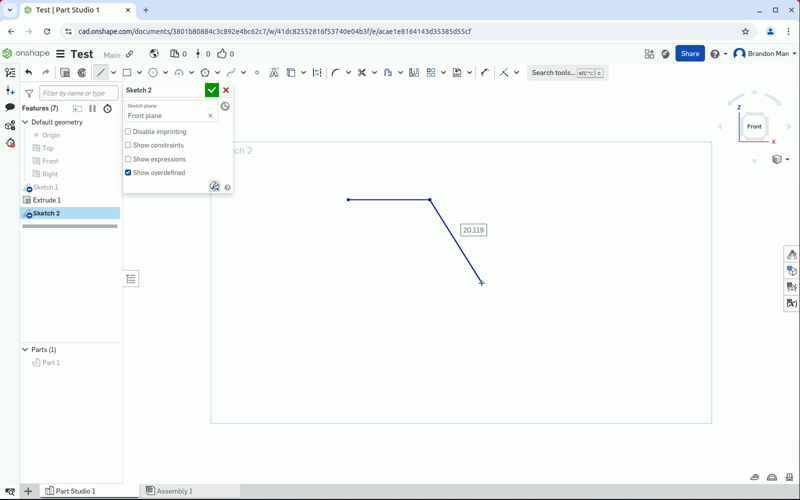
mouse_move(511, 282)
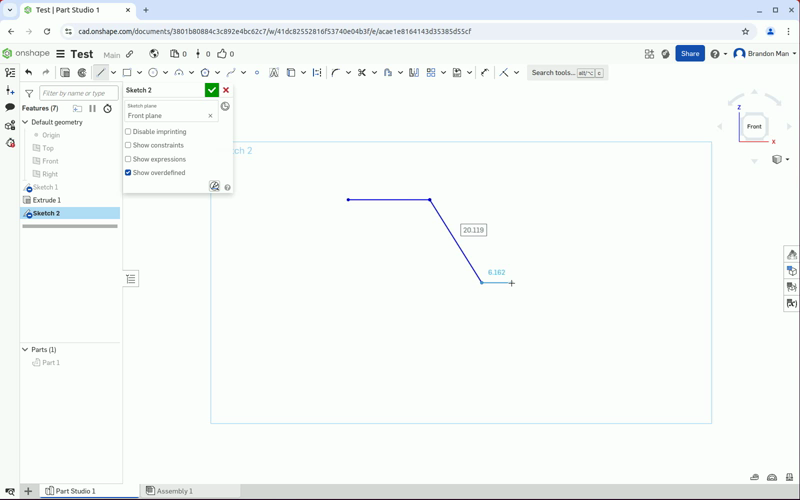
mouse_move(502, 282)
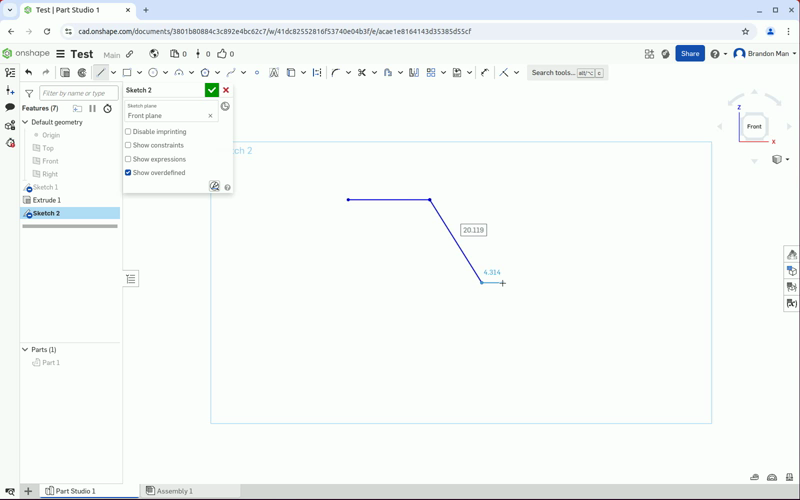
click(502, 282)
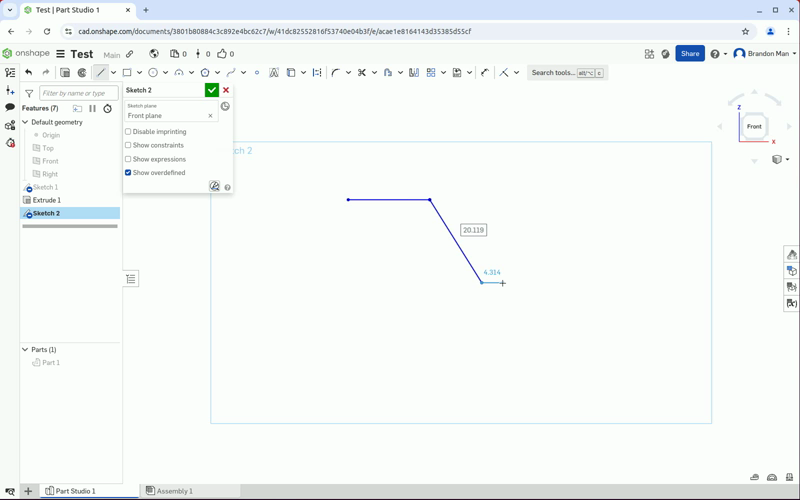
key_up(shift)
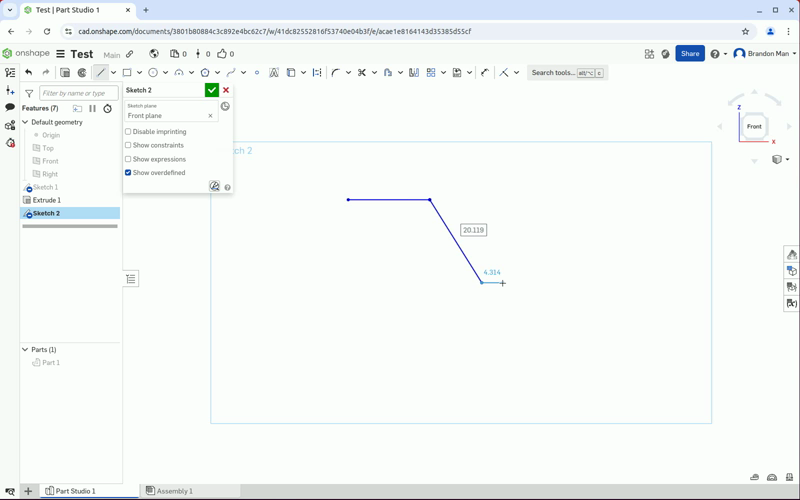
key_down(shift)
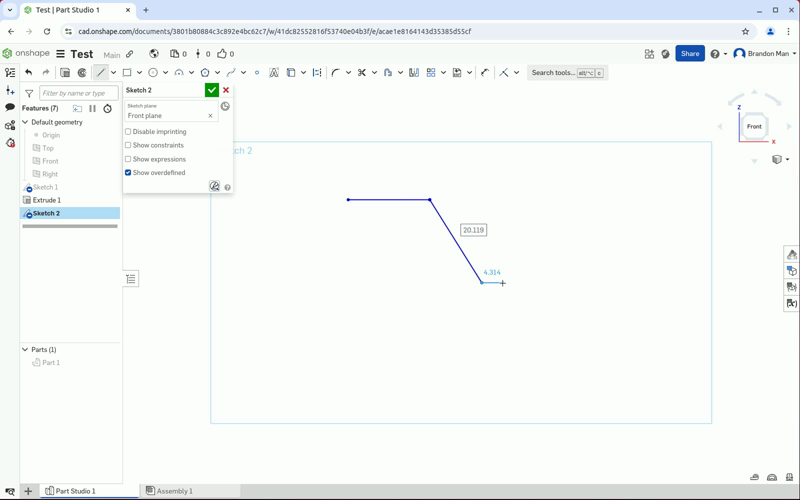
mouse_move(439, 183)
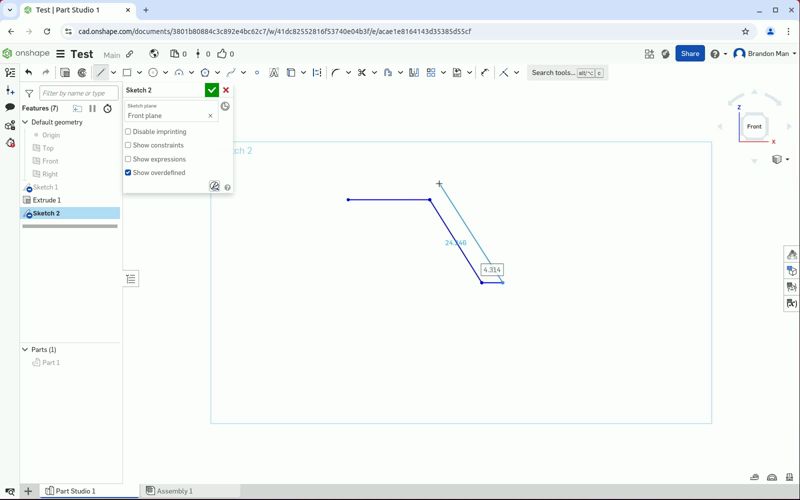
click(439, 183)
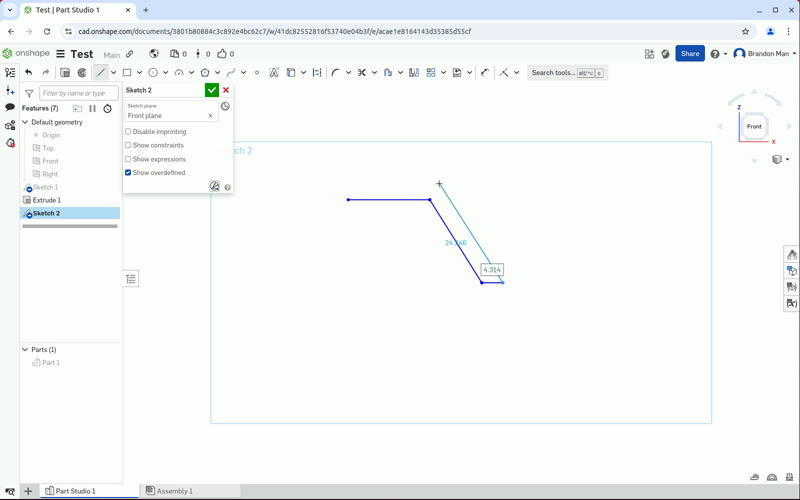
key_up(shift)
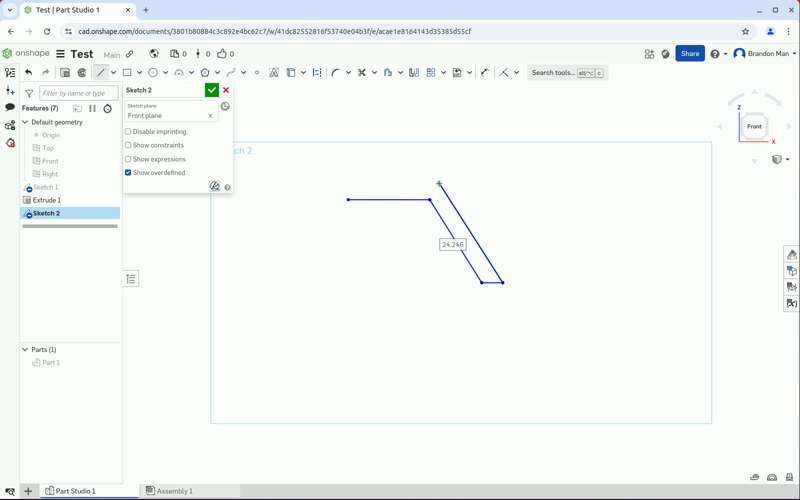
key_down(shift)
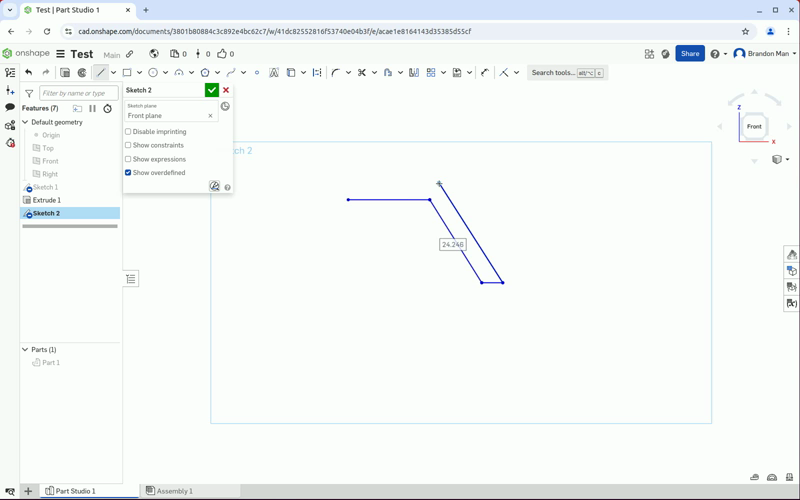
mouse_move(348, 183)
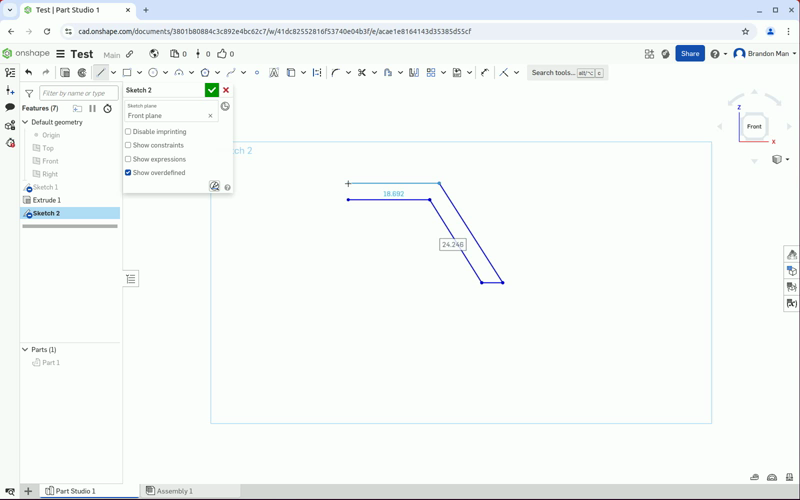
click(348, 183)
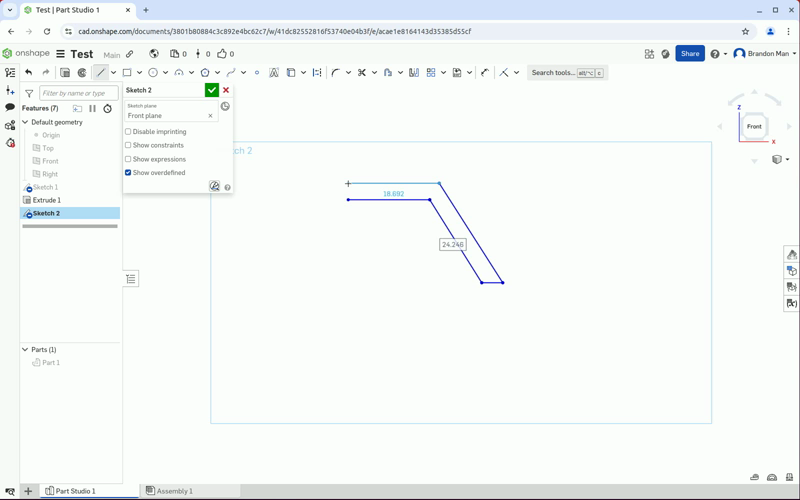
key_up(shift)
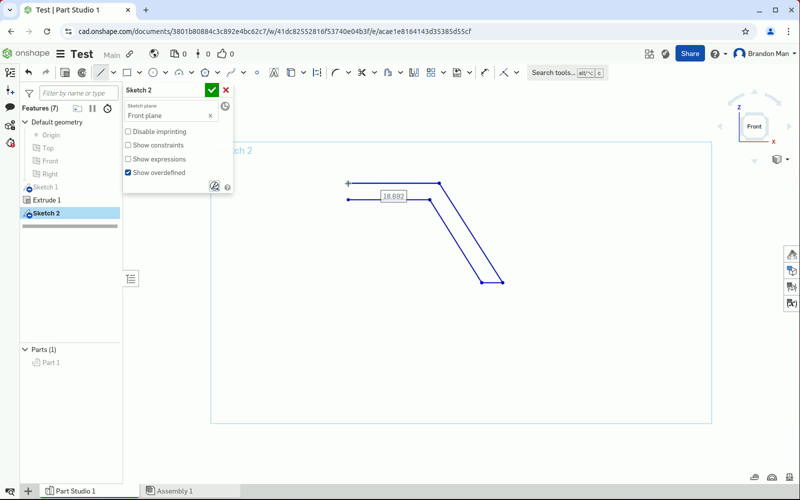
mouse_move(378, 183)
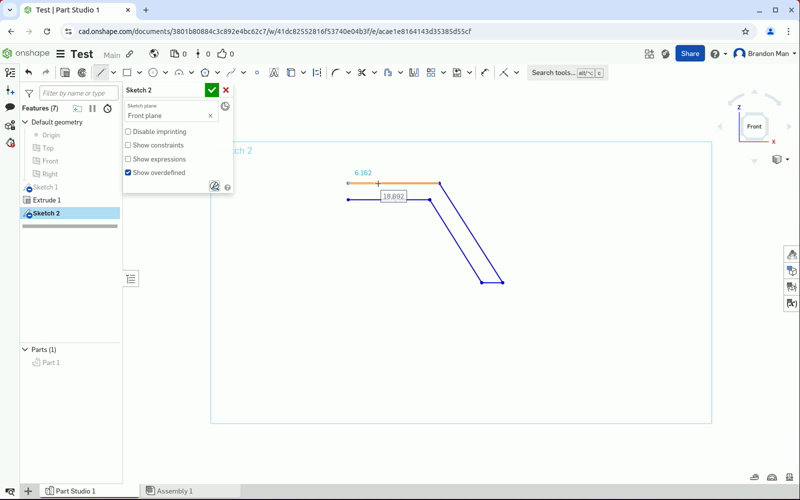
key_down(shift)
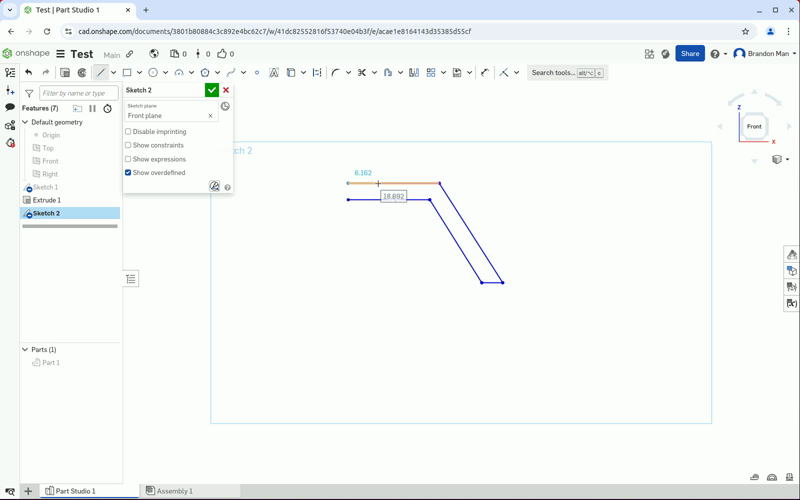
mouse_move(348, 199)
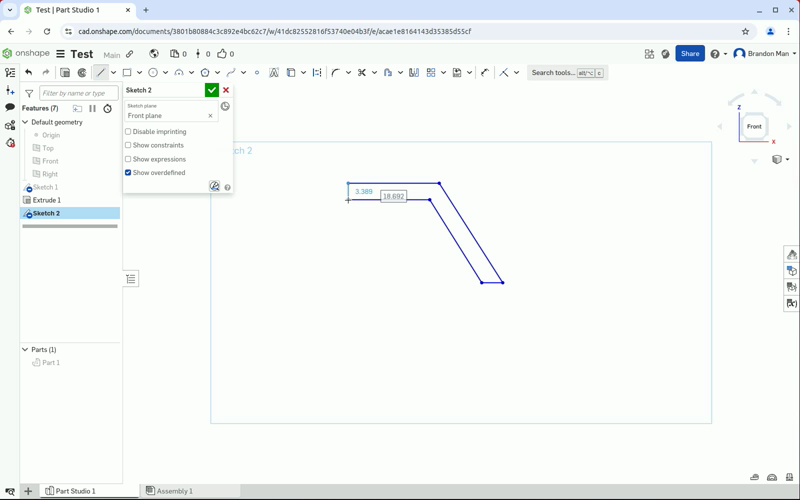
key_up(shift)
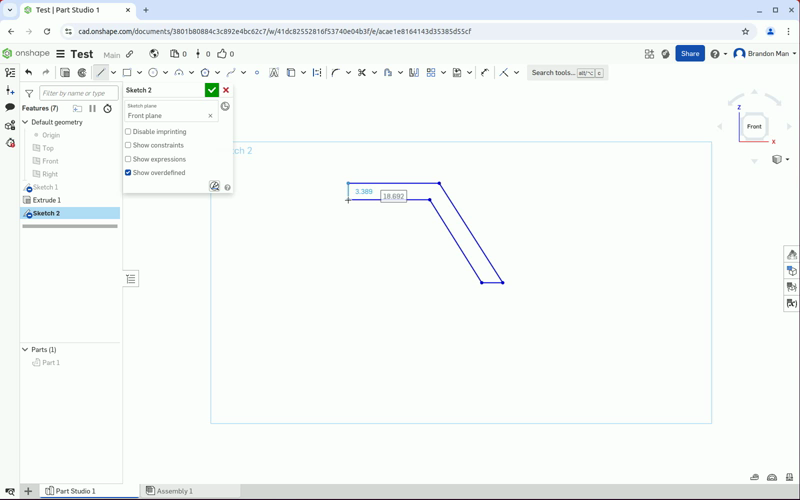
click(348, 199)
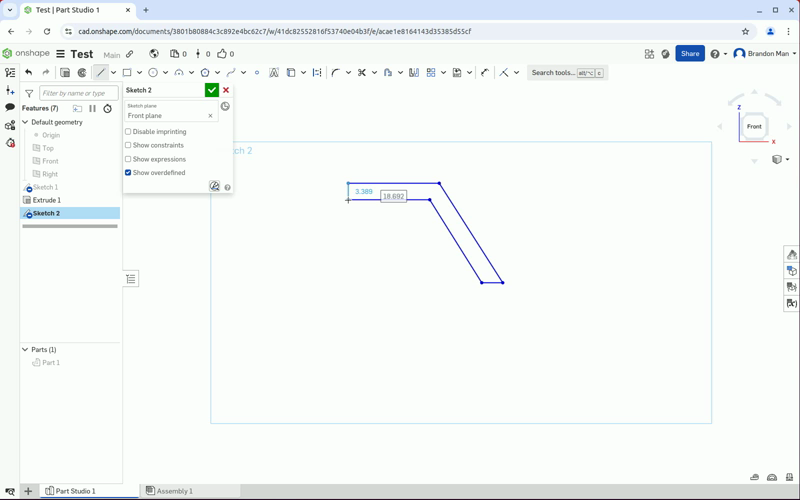
key(esc)
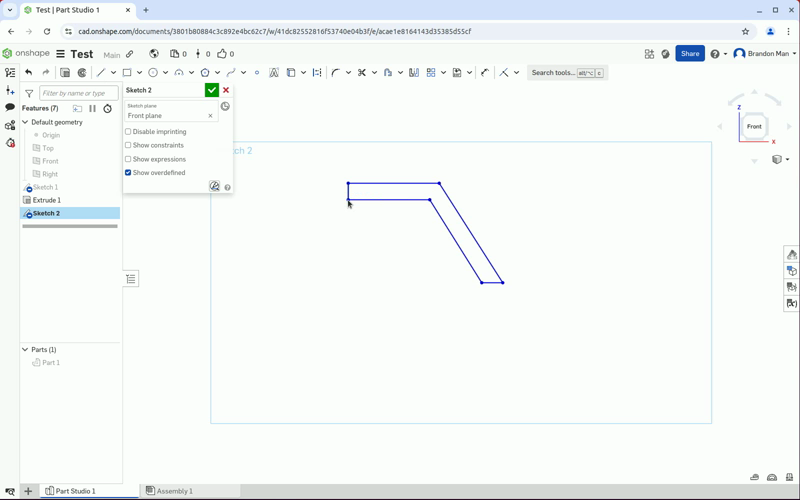
mouse_move(479, 265)
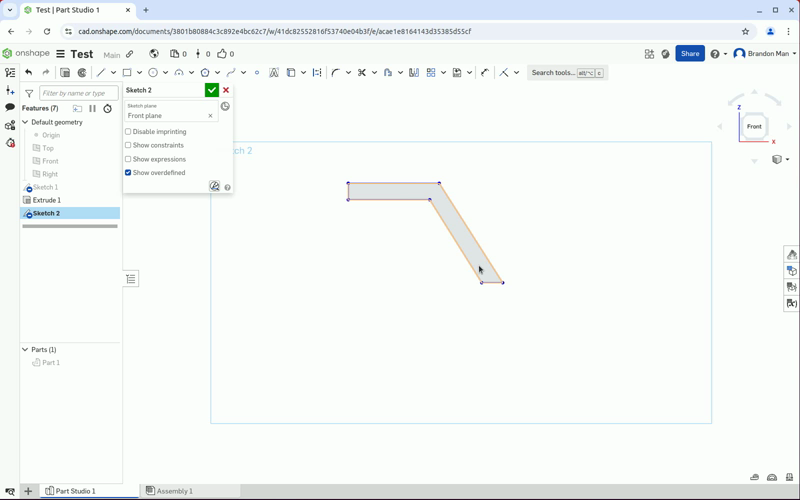
click(479, 265)
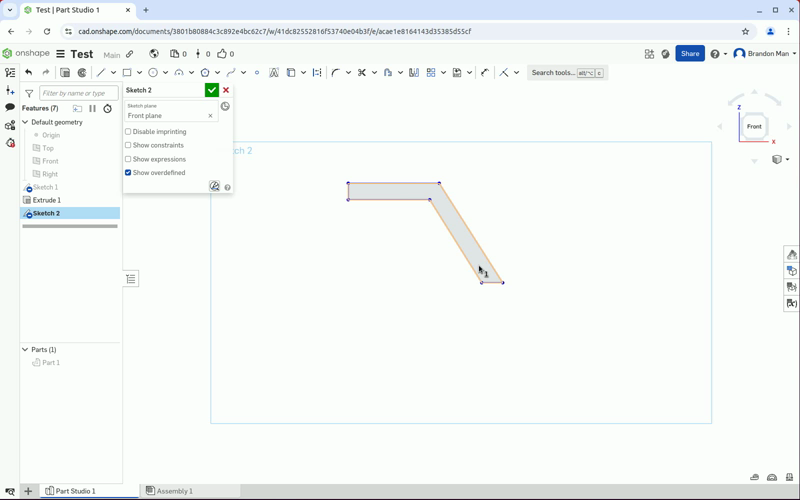
mouse_move(73, 352)
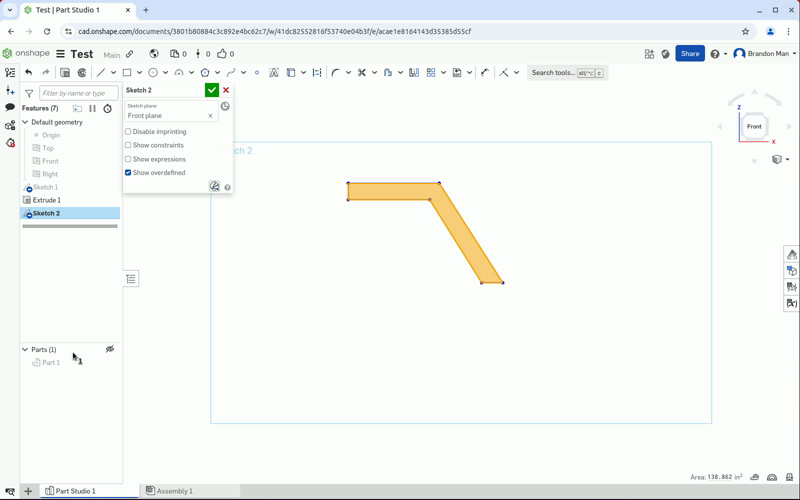
key(shift+y)
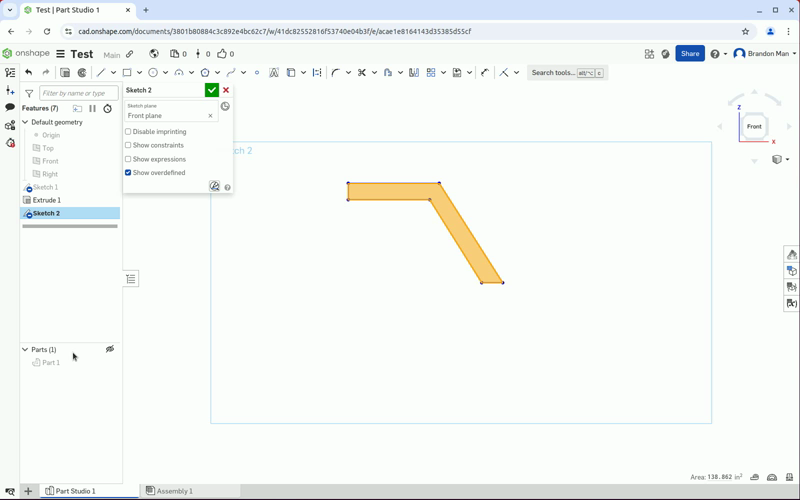
key(shift+e)
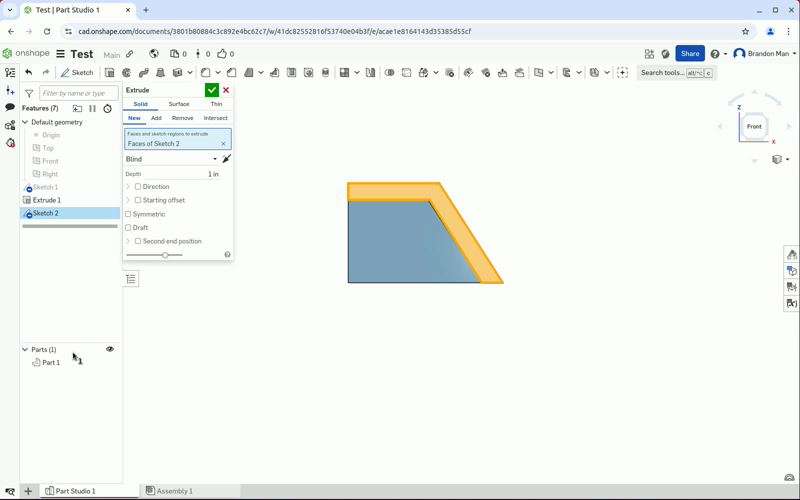
mouse_move(143, 106)
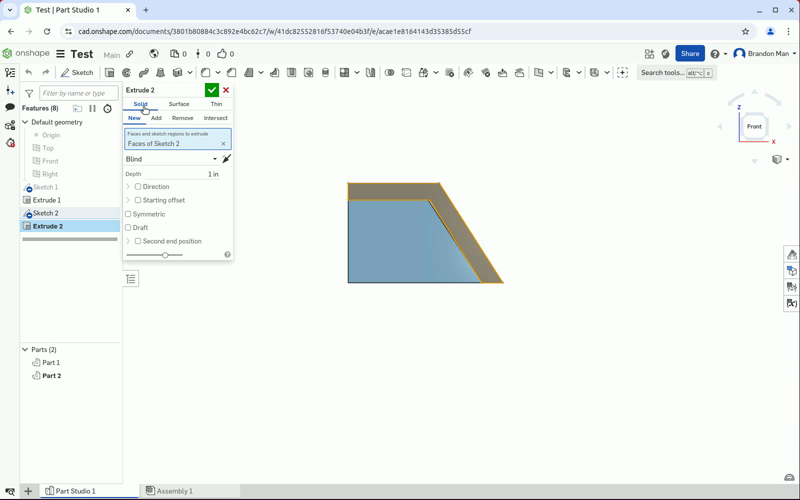
click(143, 106)
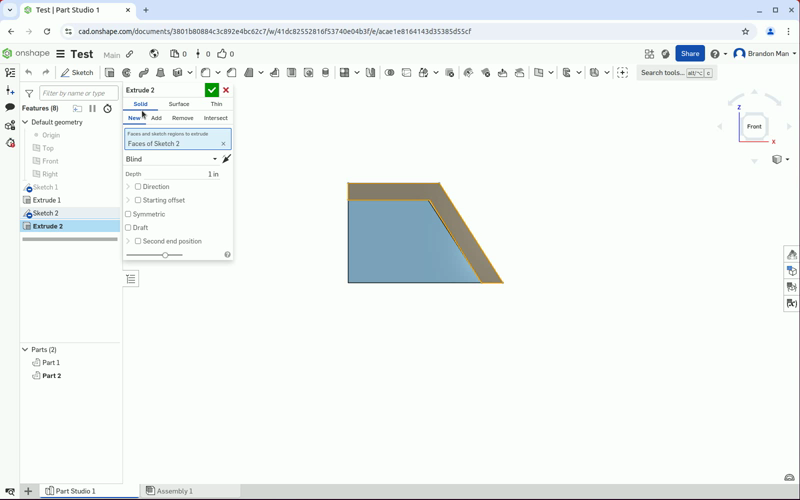
mouse_move(137, 120)
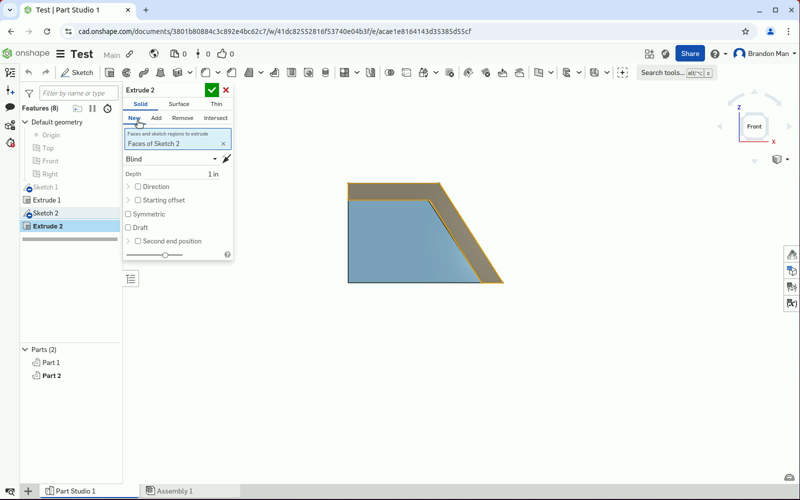
click(137, 120)
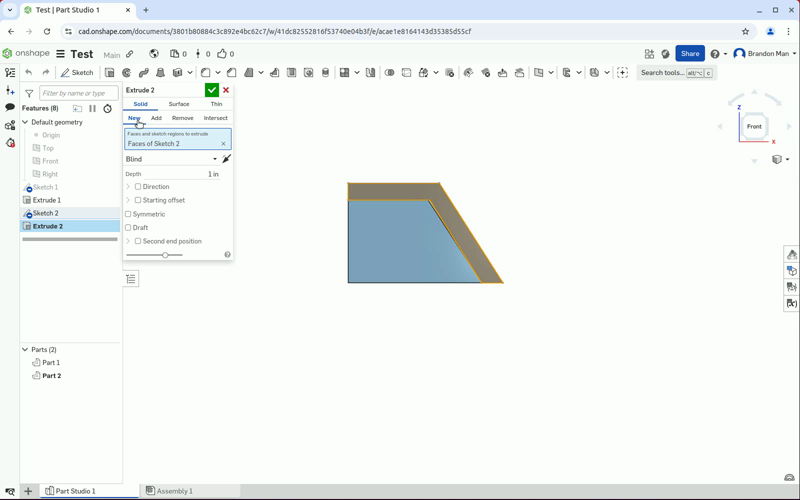
key(tab, 4)
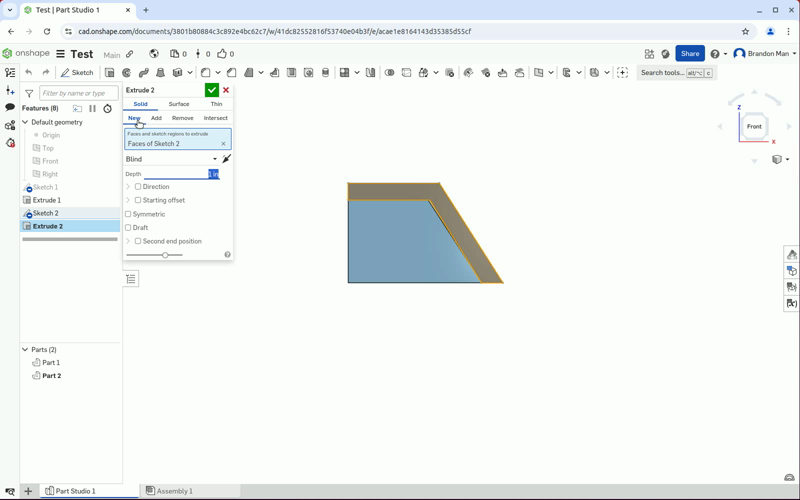
text(3.611)
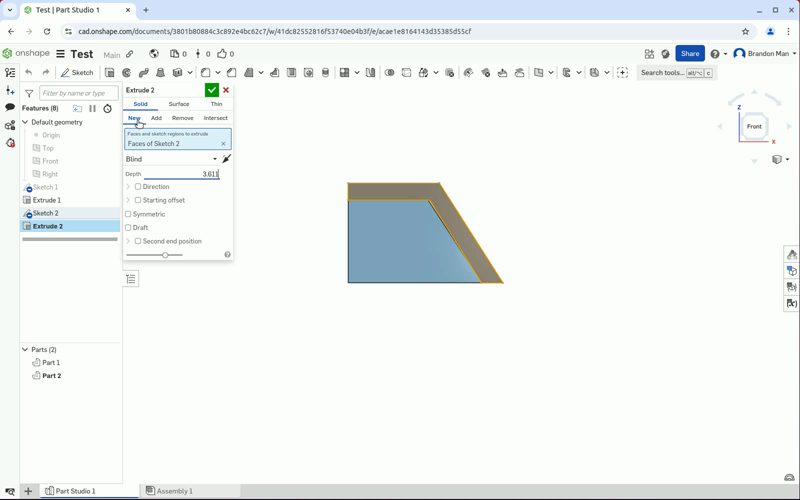
key(enter)
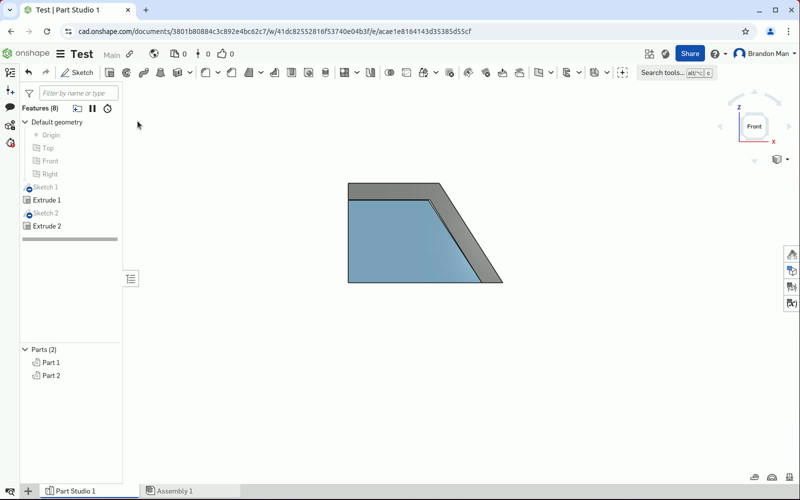
key(shift+h)
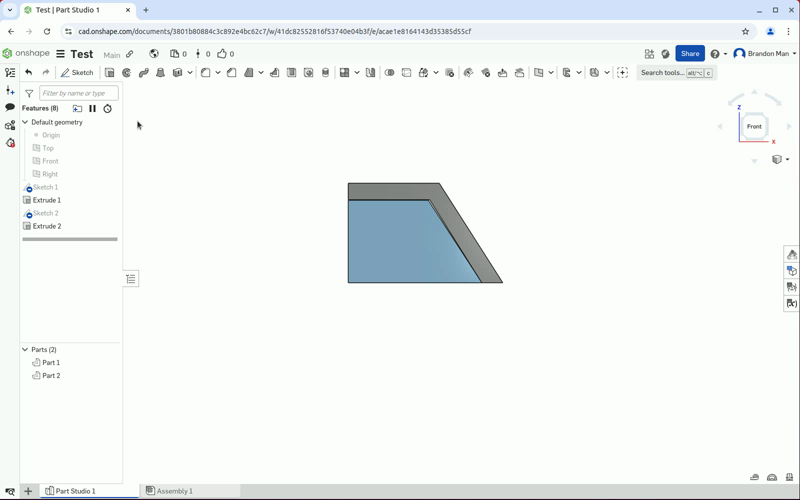
key(shift+h)
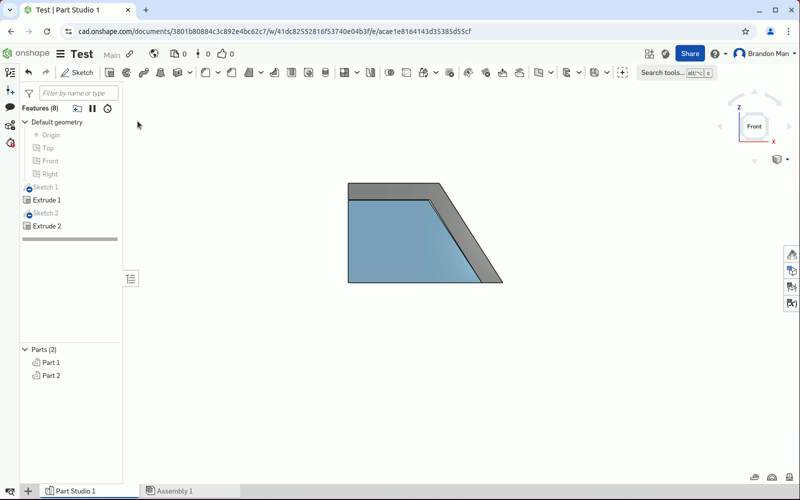
mouse_move(73, 189)
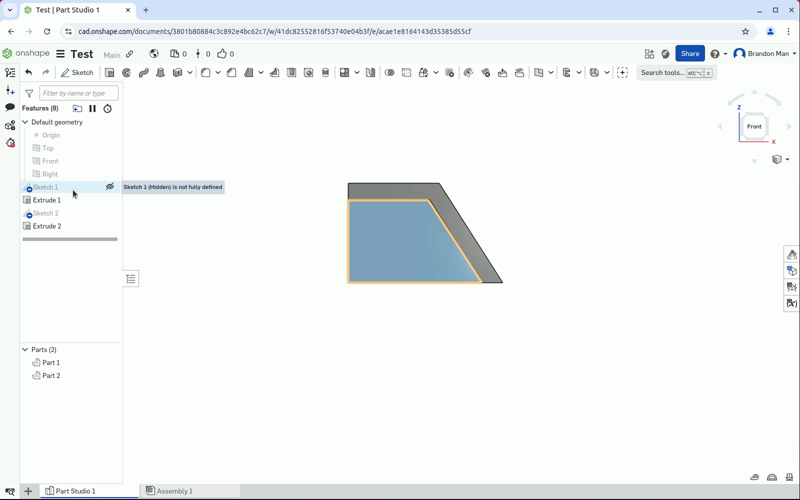
click(73, 189)
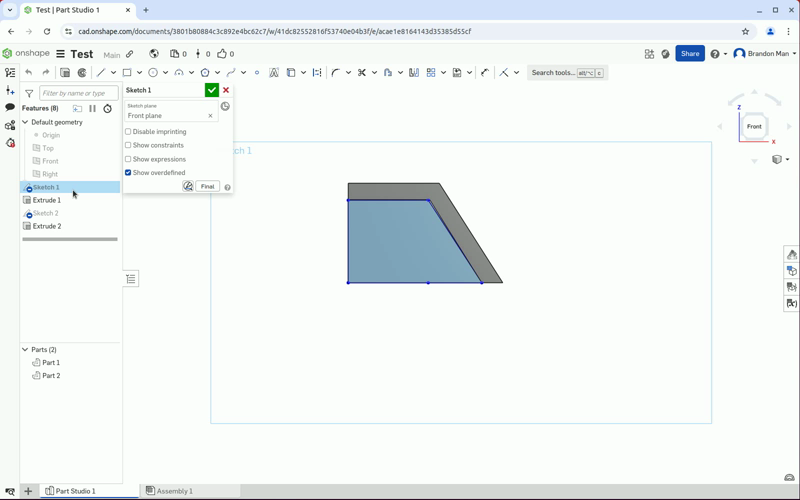
mouse_move(229, 92)
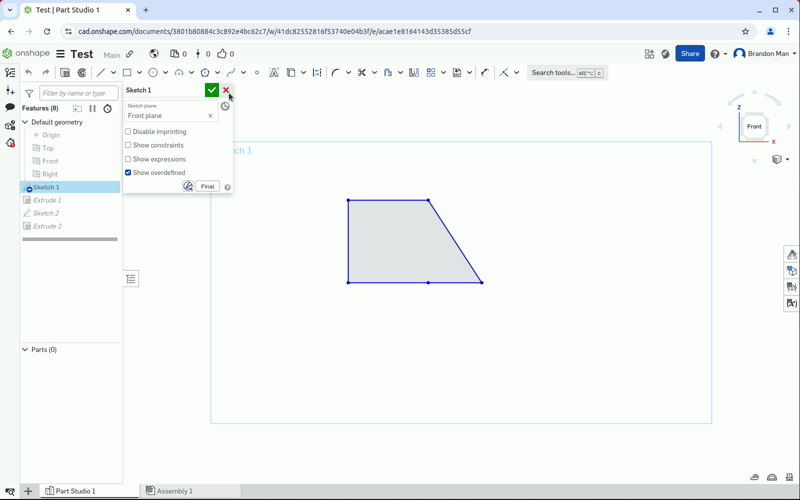
click(229, 92)
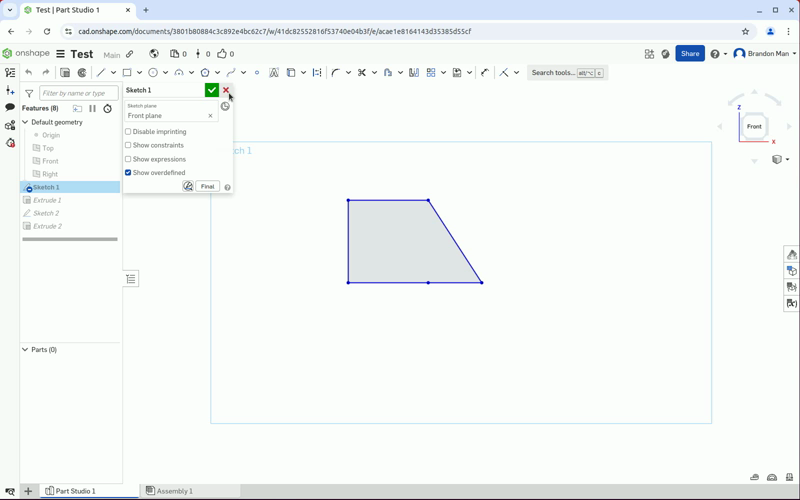
key(shift+s)
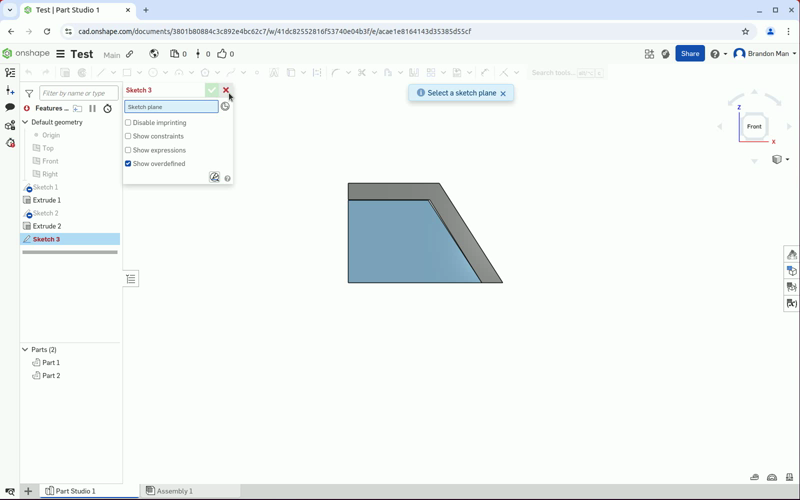
mouse_move(73, 163)
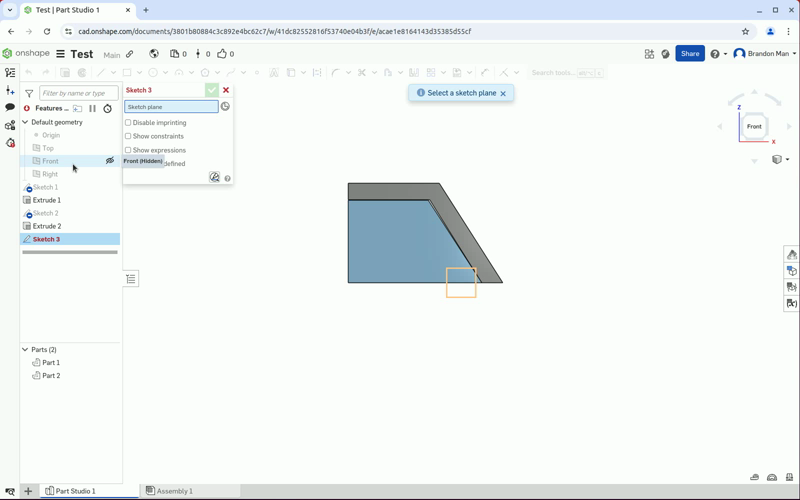
click(73, 163)
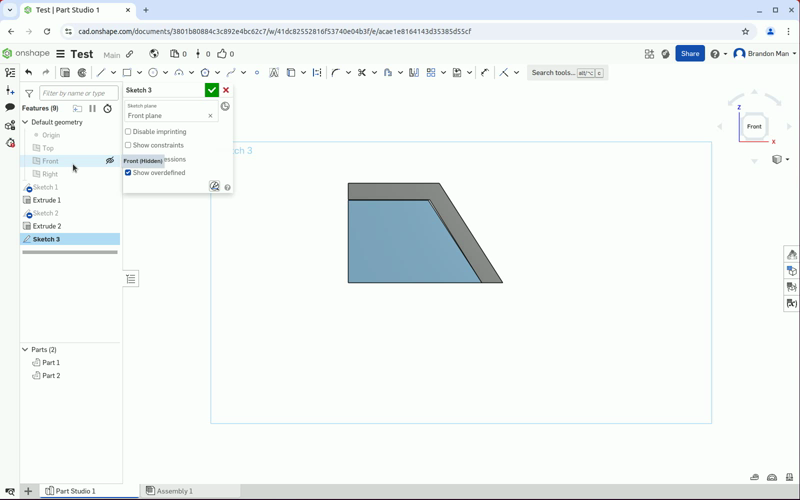
mouse_move(73, 352)
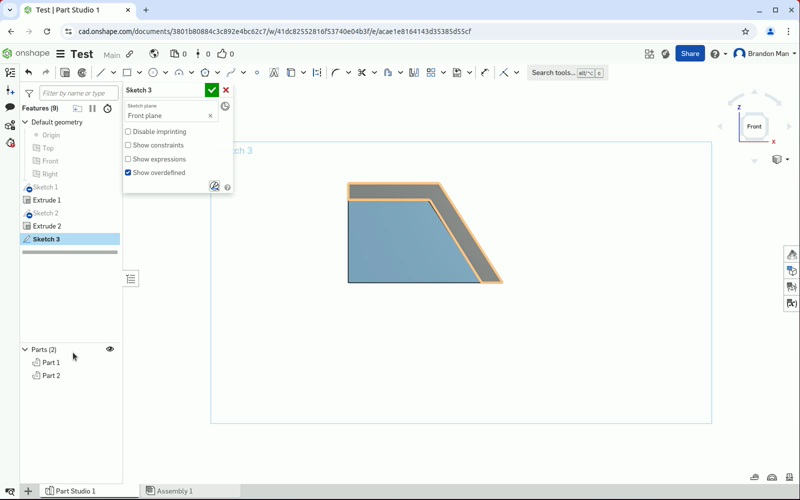
key(y)
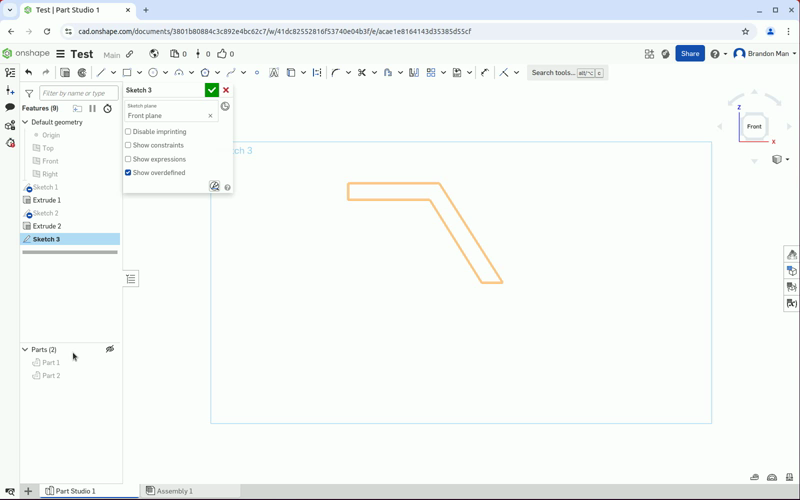
key(l)
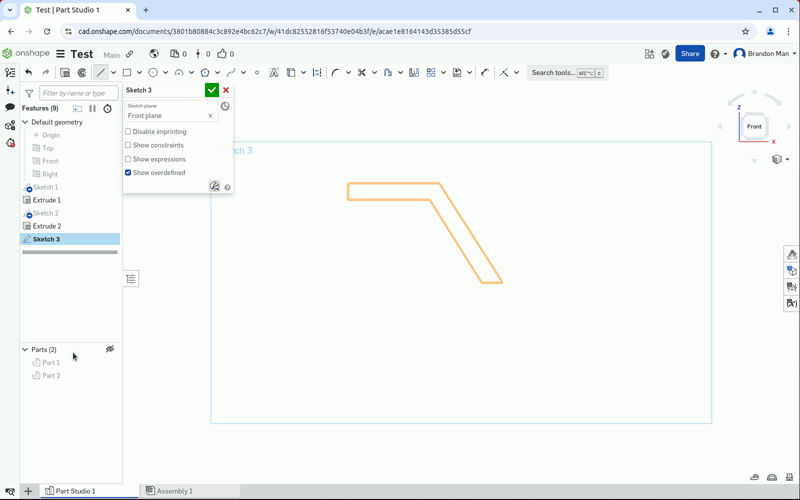
key_down(shift)
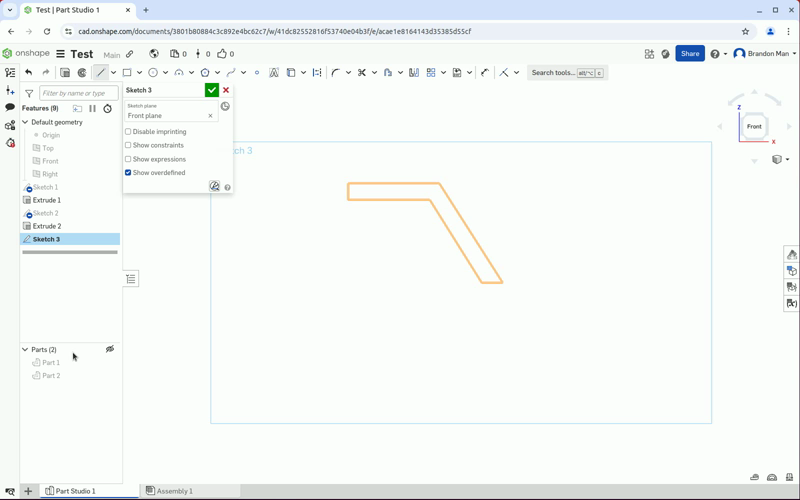
mouse_move(348, 282)
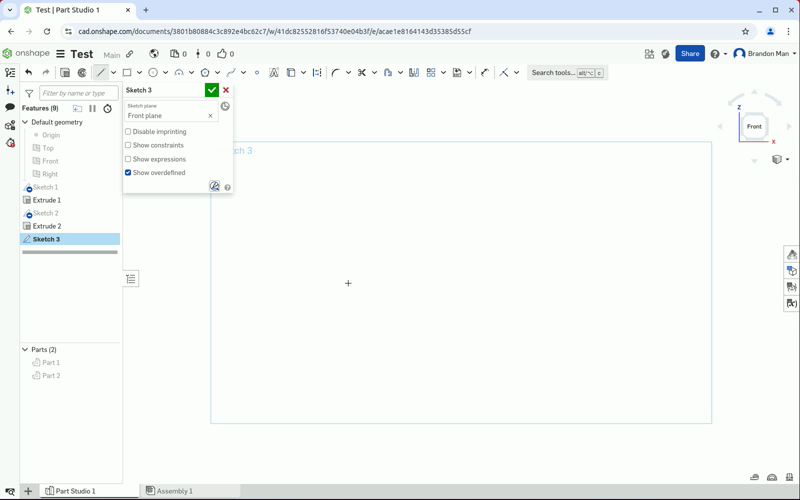
click(348, 282)
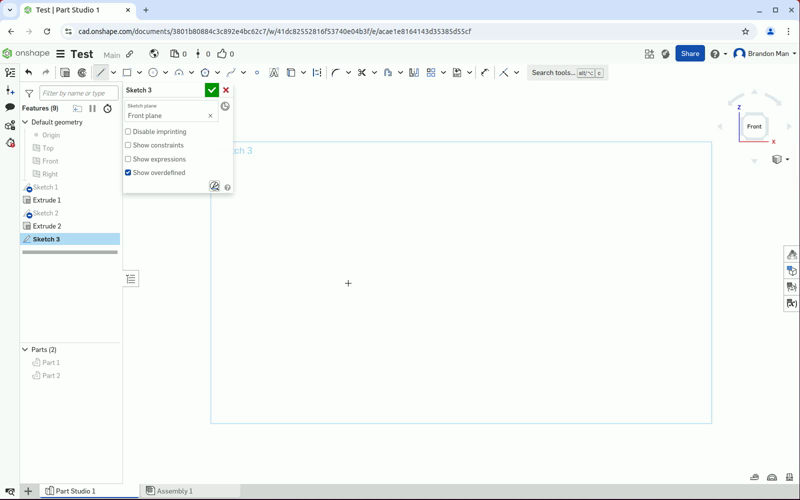
key_up(shift)
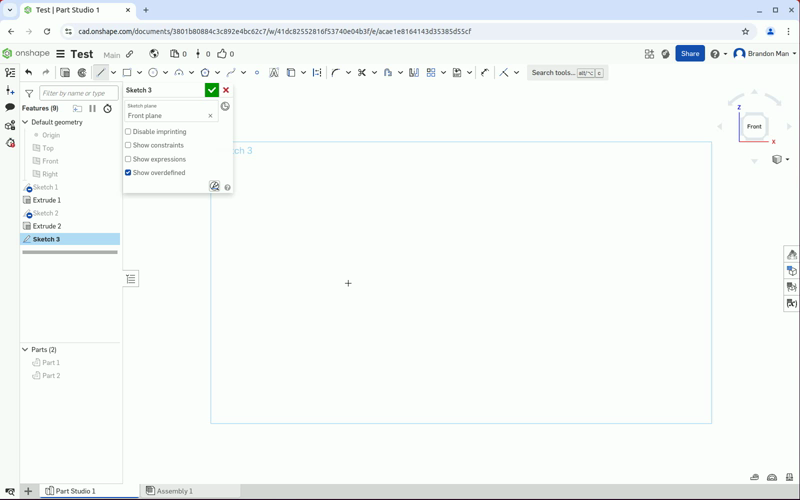
key_down(shift)
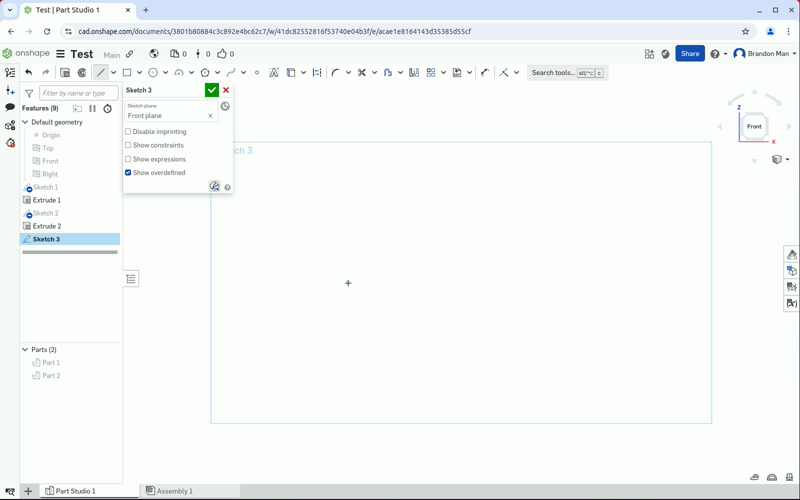
mouse_move(428, 282)
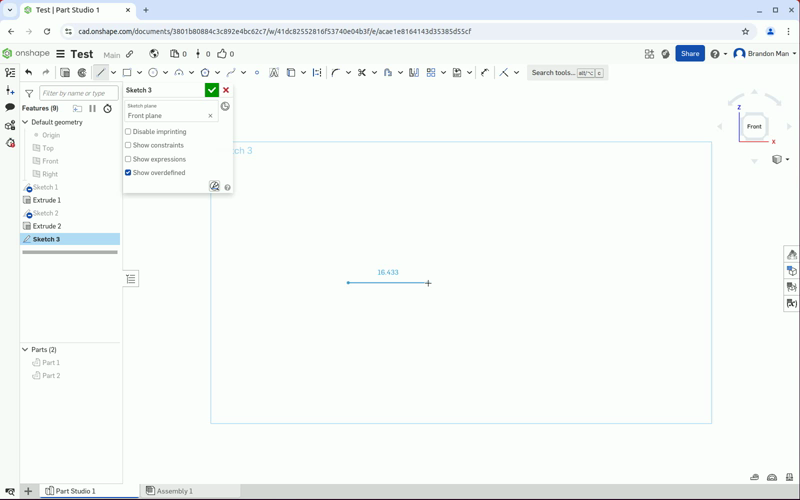
click(428, 282)
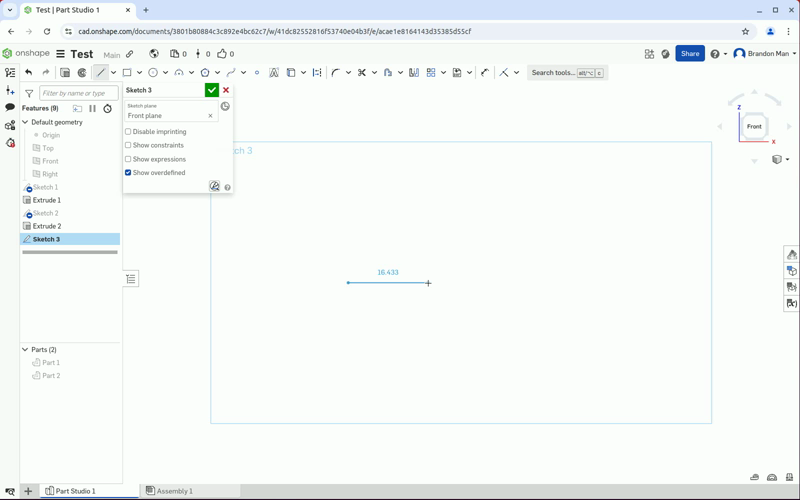
key_up(shift)
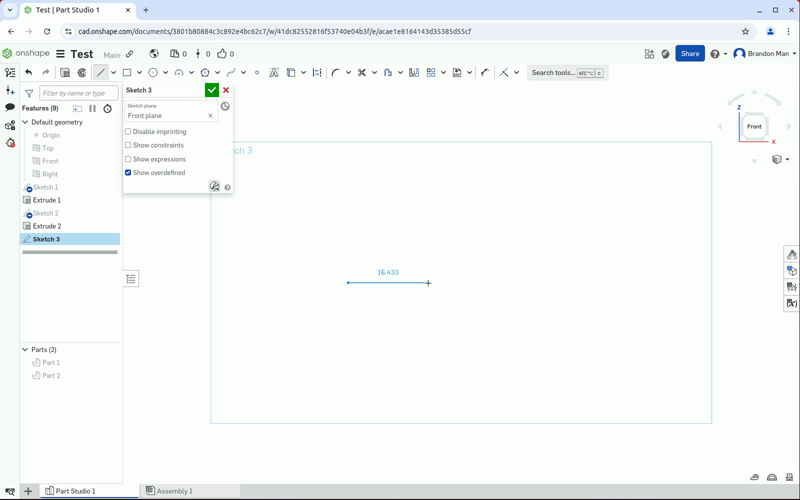
key_down(shift)
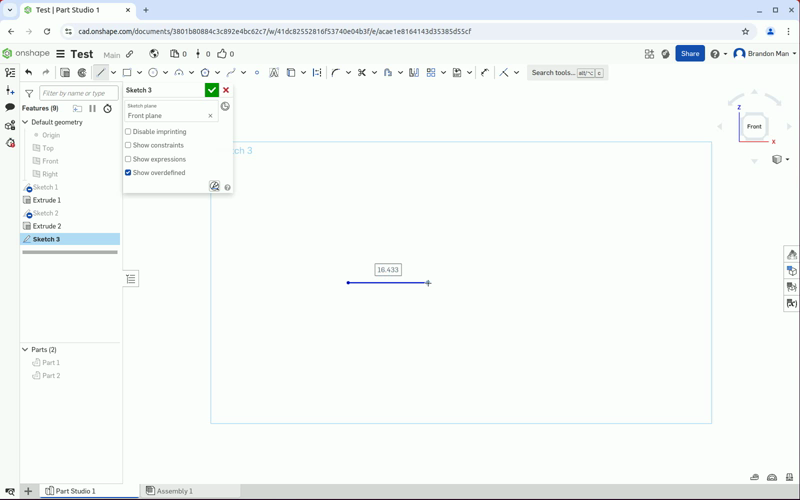
mouse_move(458, 282)
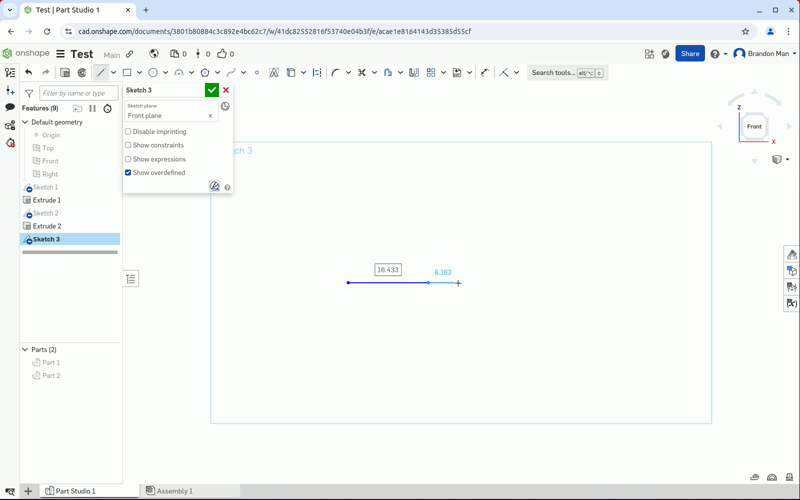
mouse_move(481, 282)
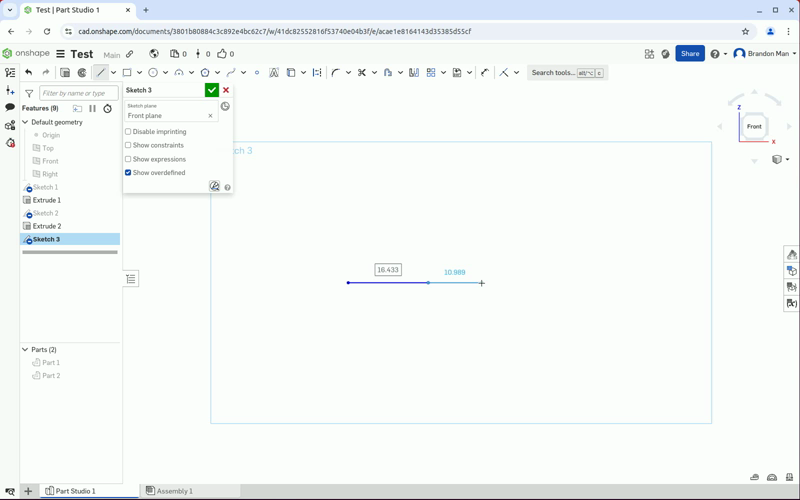
click(481, 282)
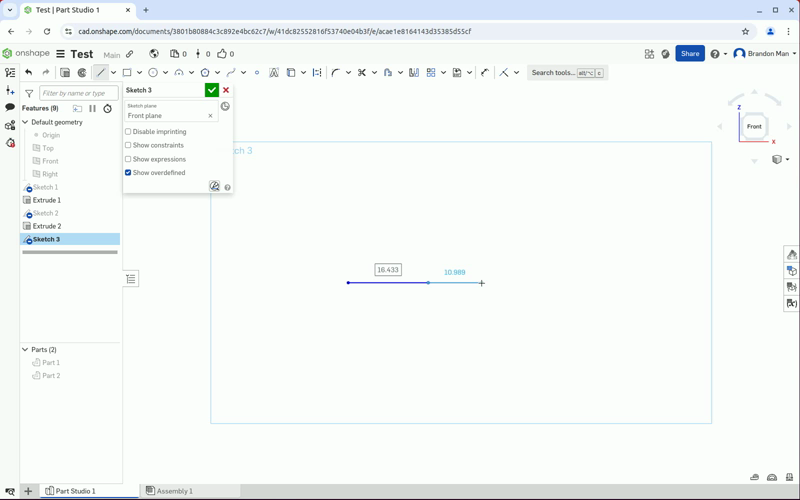
key_up(shift)
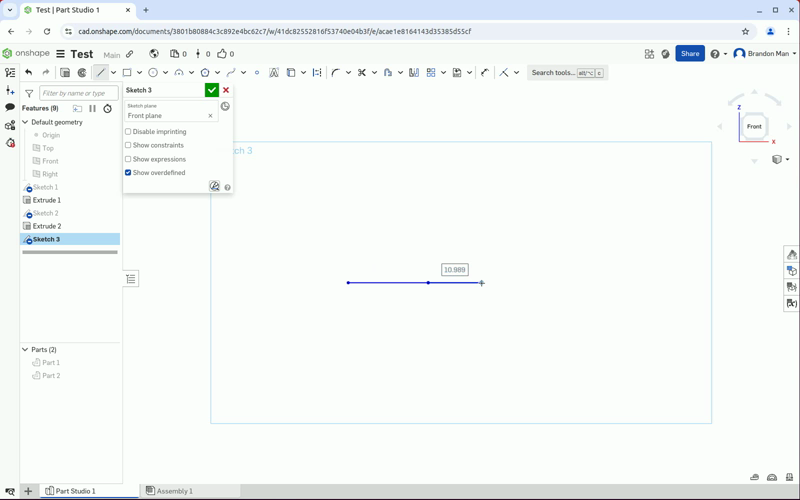
key_down(shift)
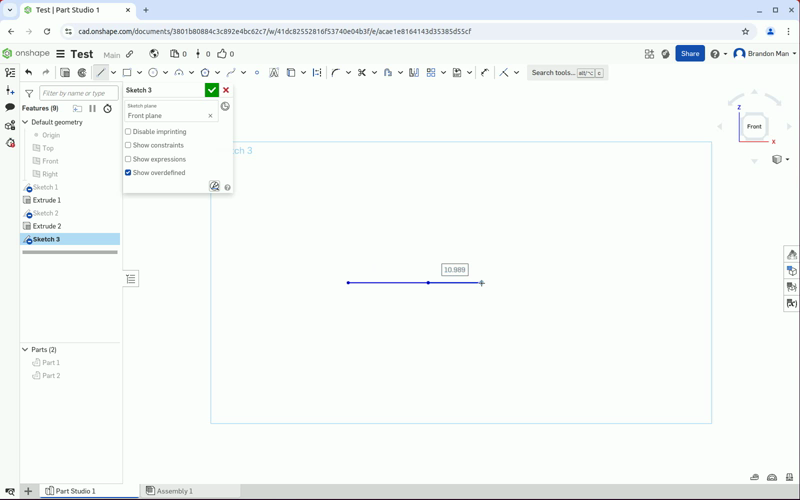
mouse_move(428, 200)
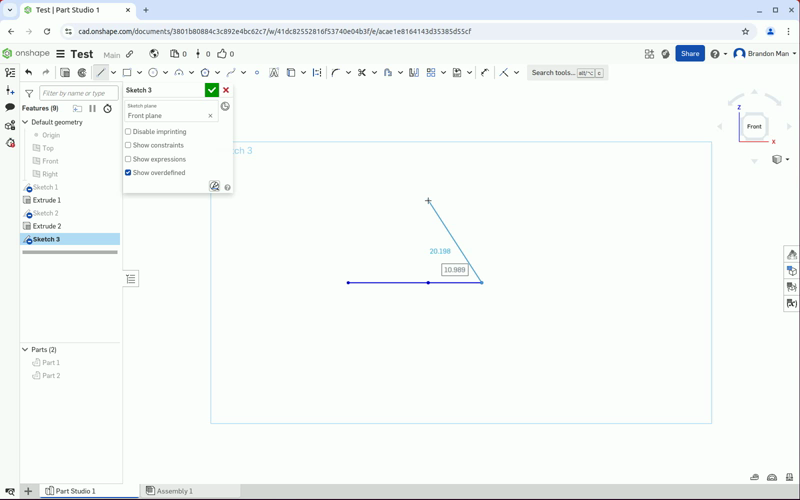
click(428, 200)
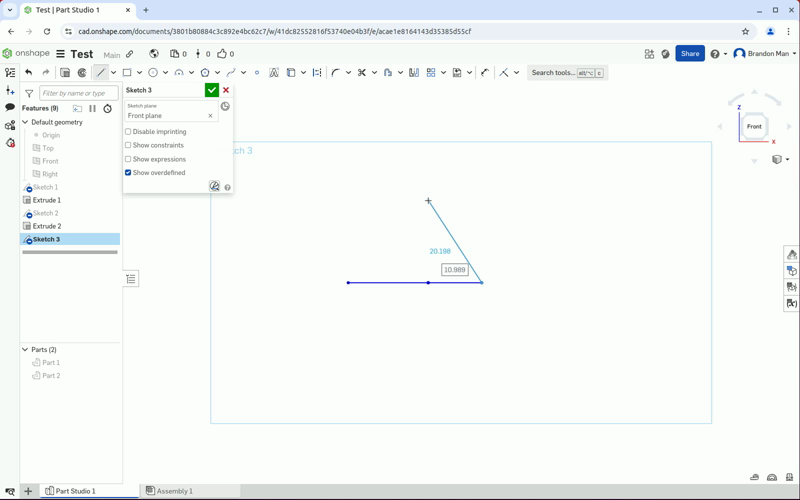
key_up(shift)
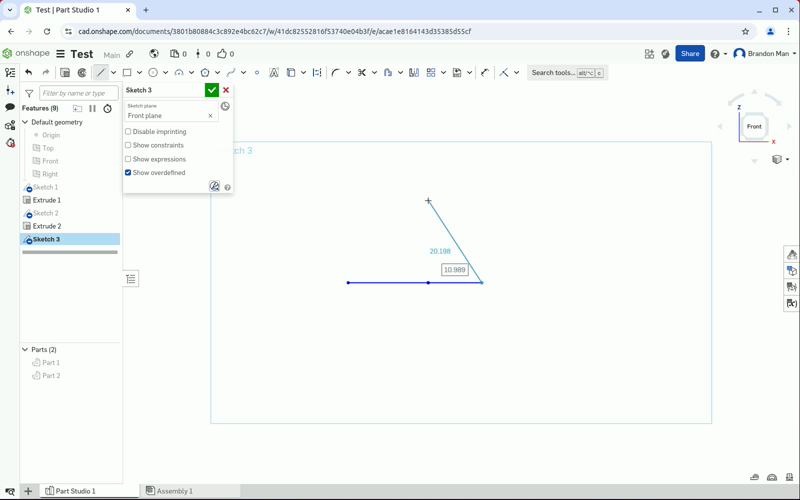
key_down(shift)
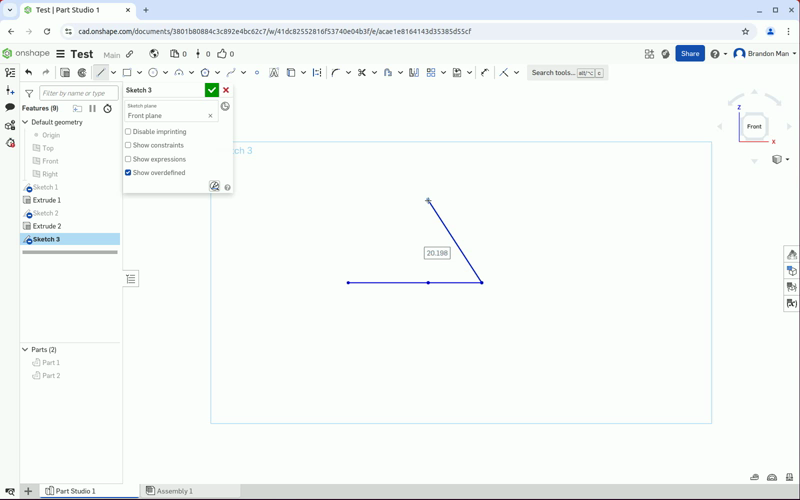
mouse_move(348, 200)
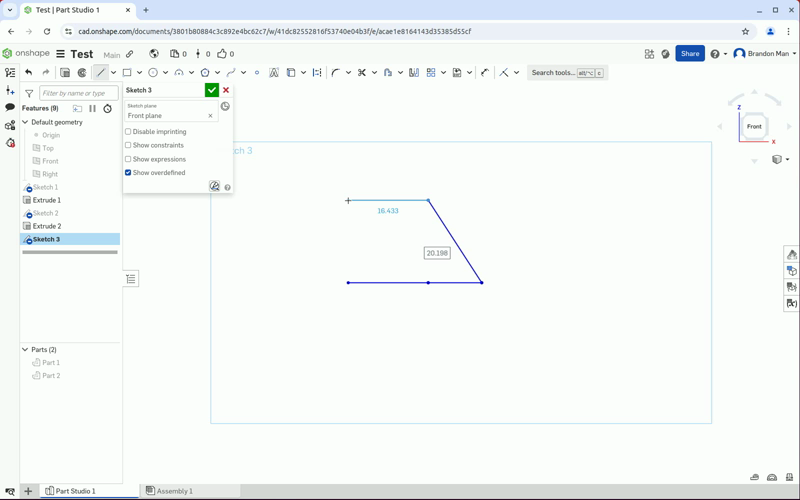
click(348, 200)
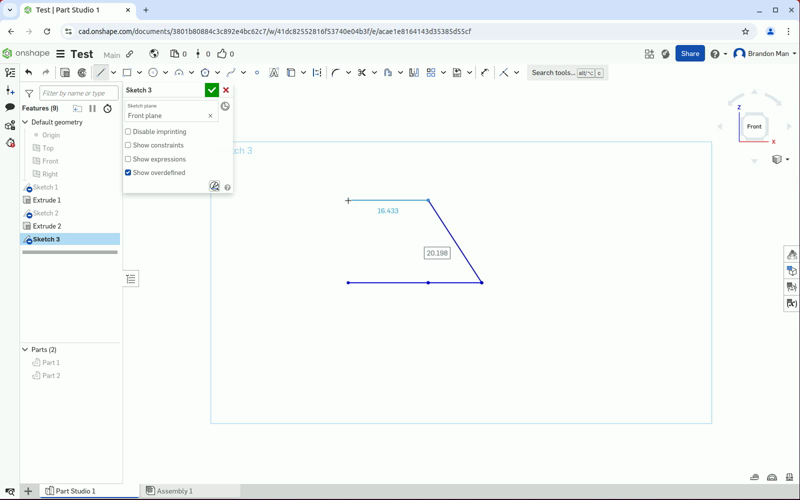
key_up(shift)
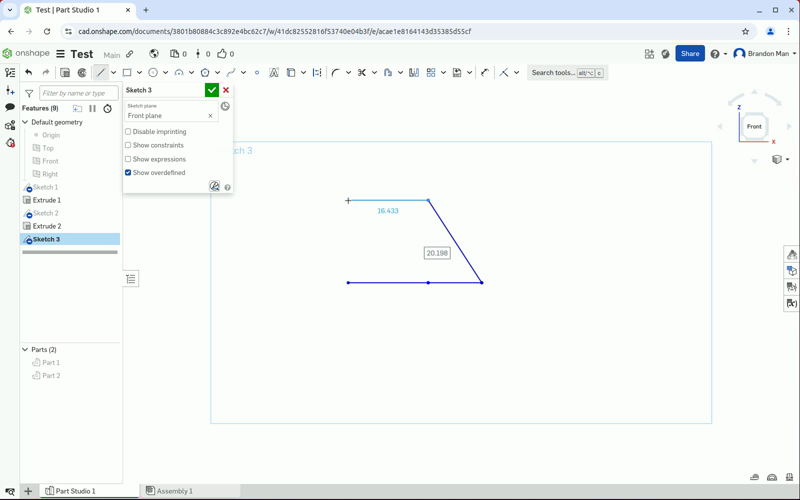
key_down(shift)
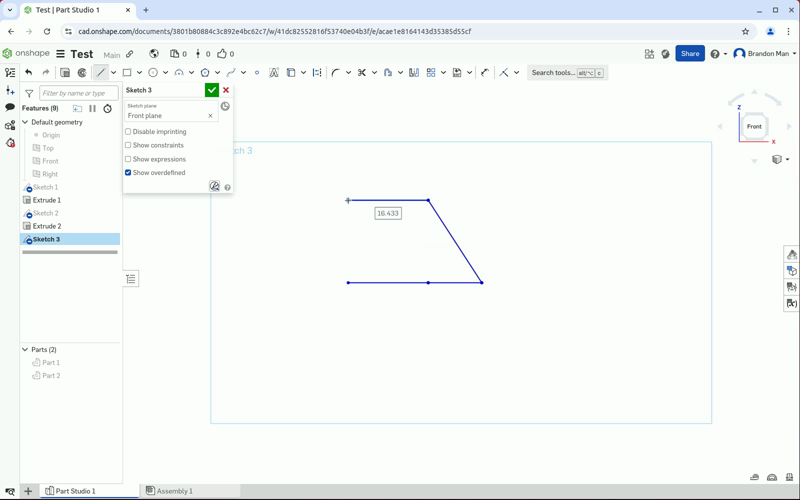
mouse_move(348, 282)
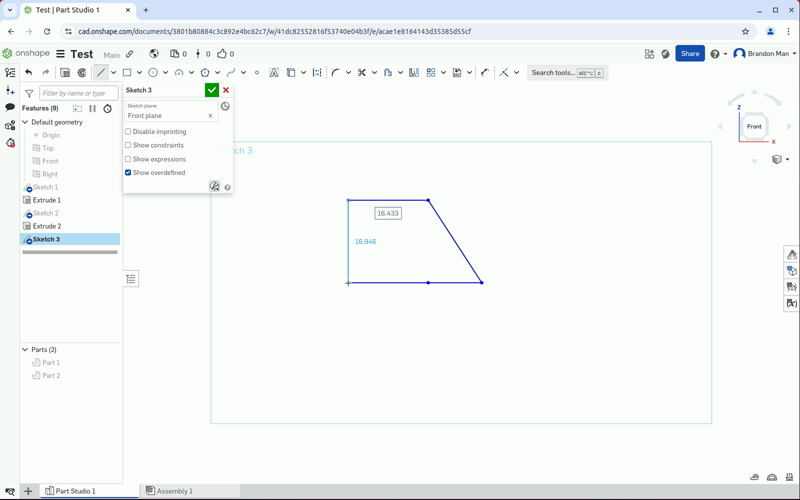
key_up(shift)
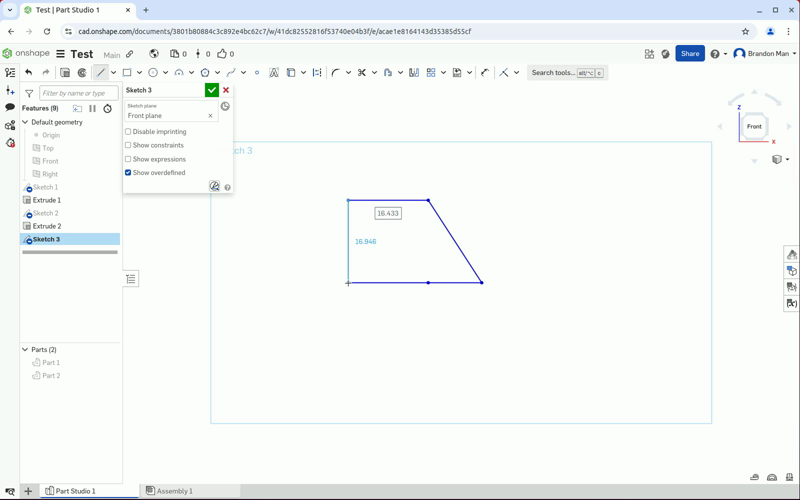
click(348, 282)
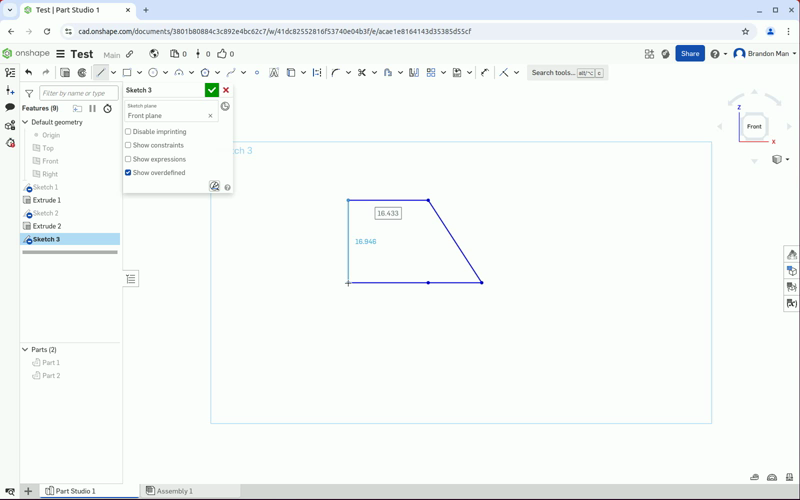
key(esc)
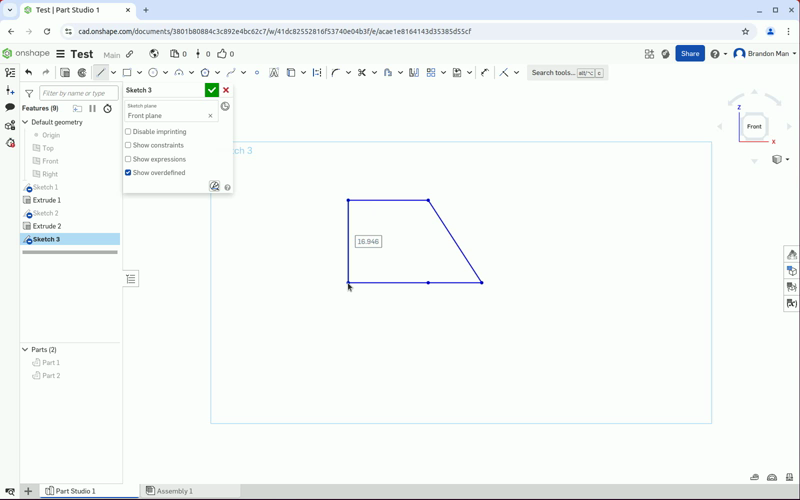
mouse_move(408, 255)
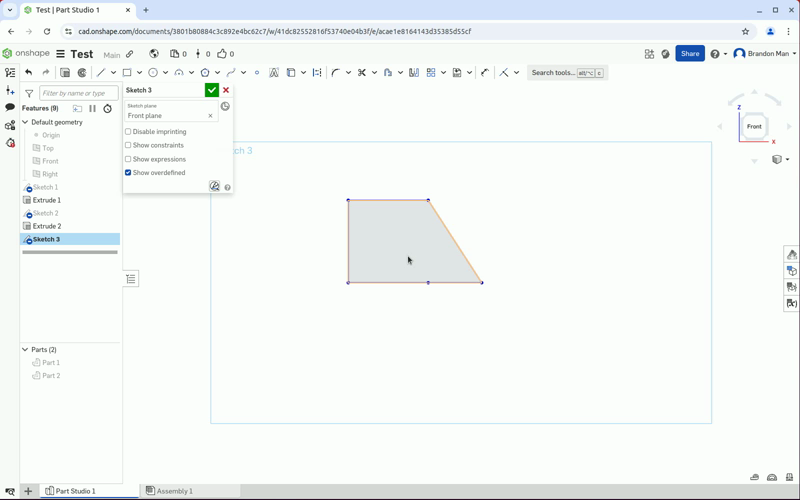
click(408, 255)
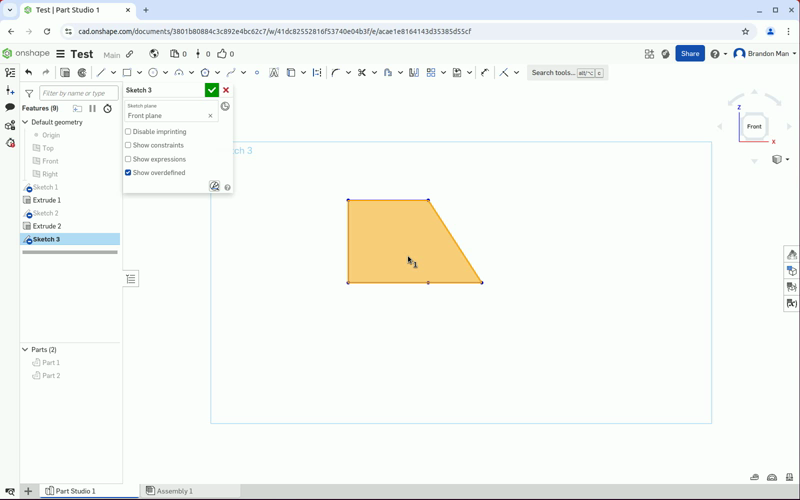
mouse_move(73, 352)
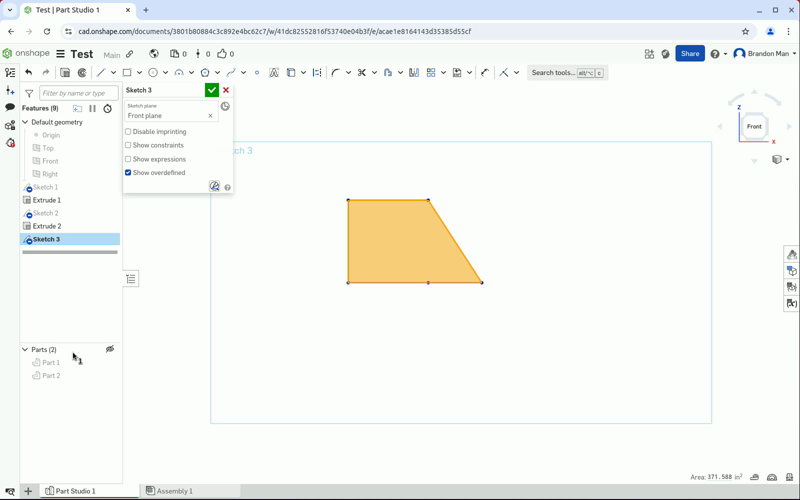
key(shift+y)
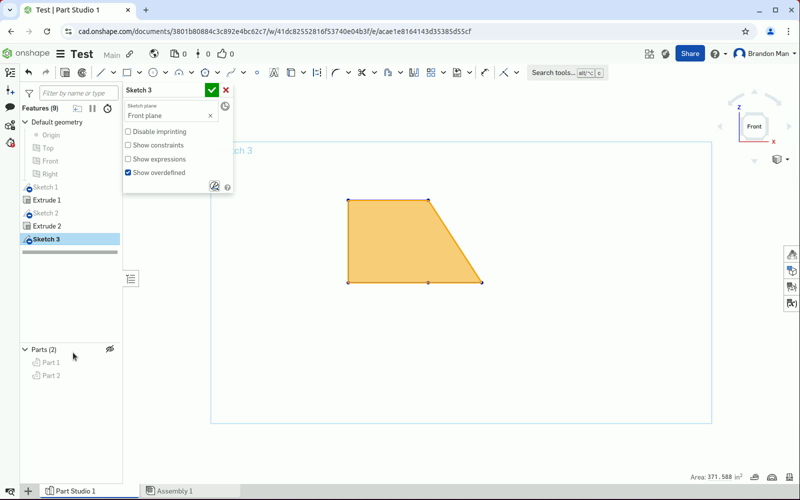
key(shift+e)
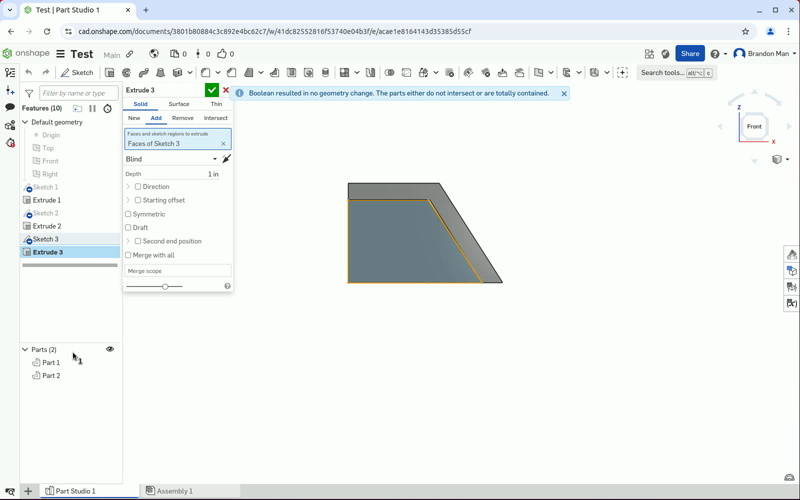
mouse_move(143, 106)
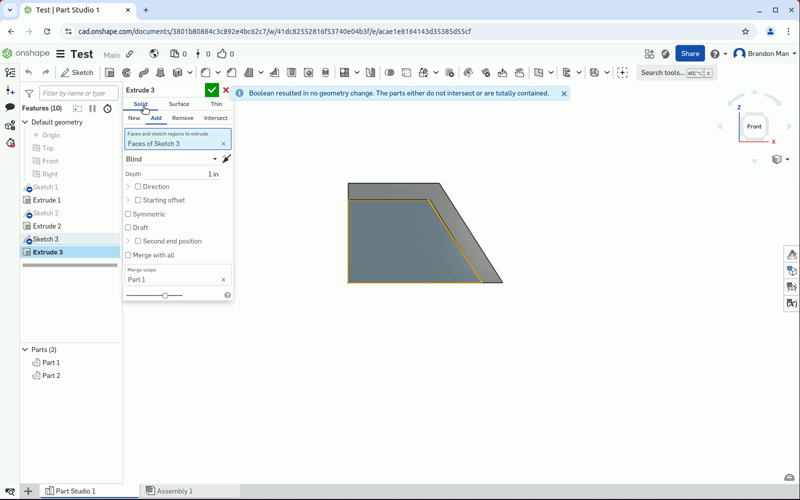
click(143, 106)
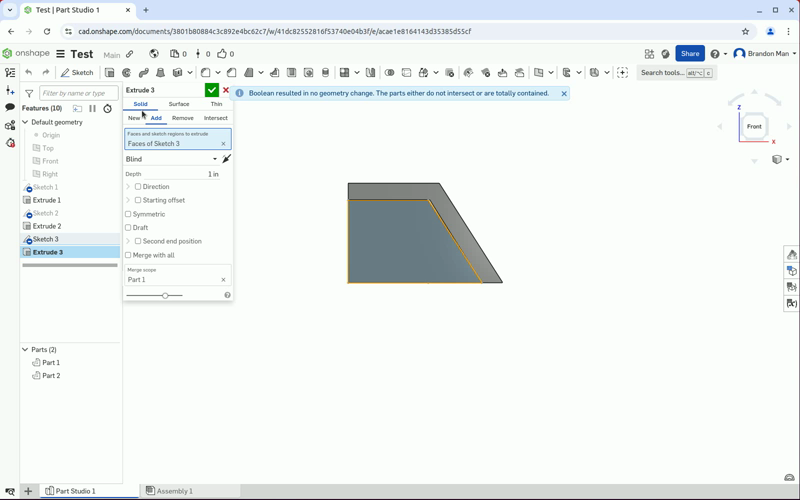
mouse_move(137, 120)
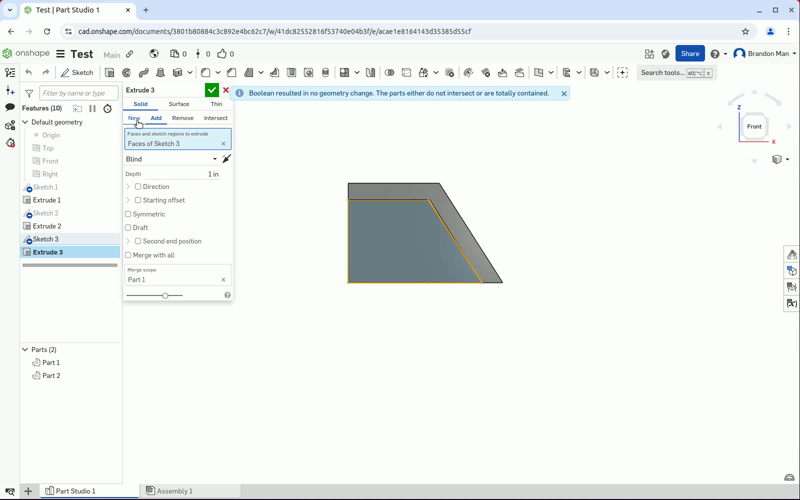
click(137, 120)
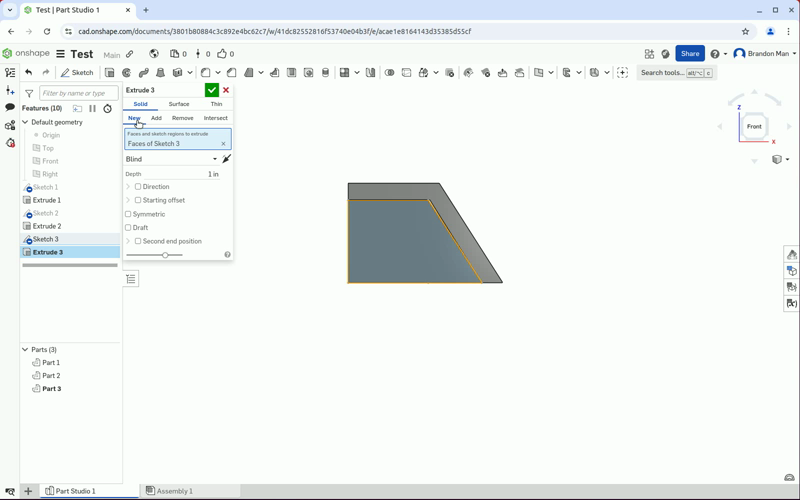
key(tab, 4)
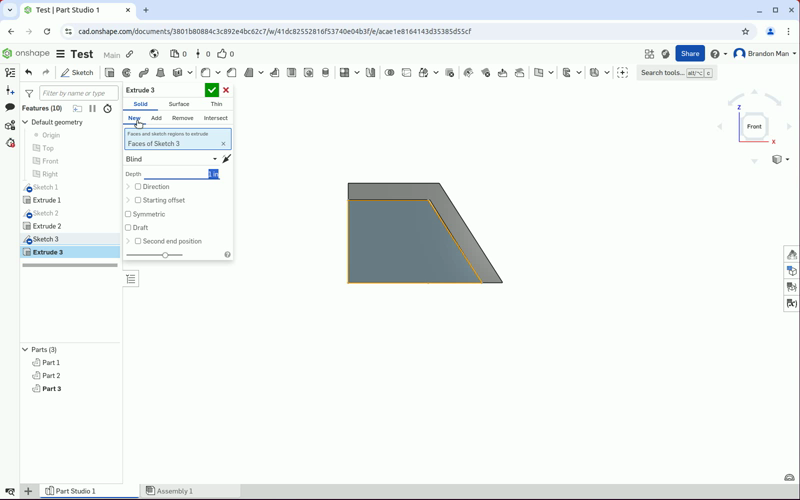
text(3.611)
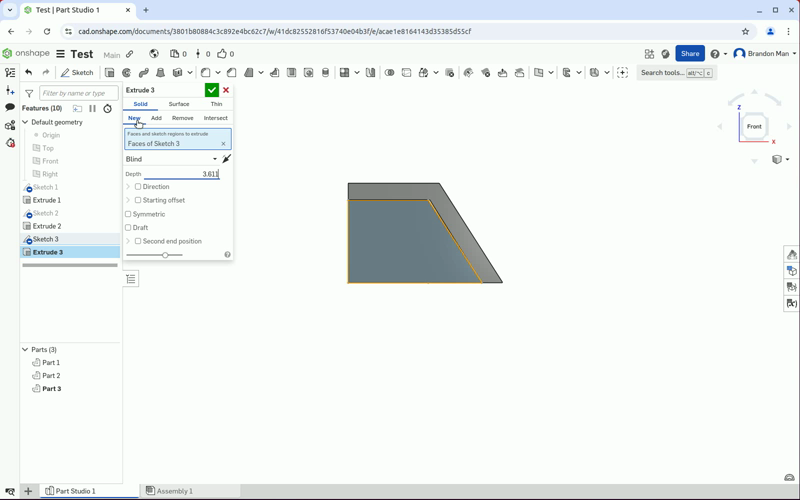
key(enter)
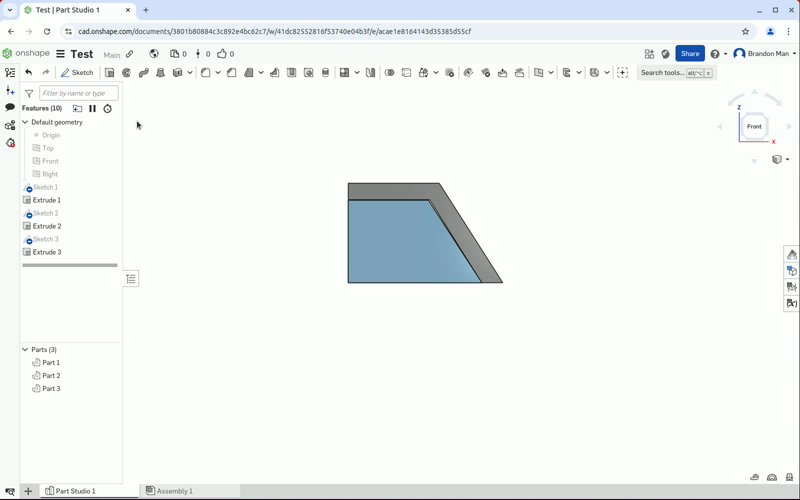
key(shift+h)
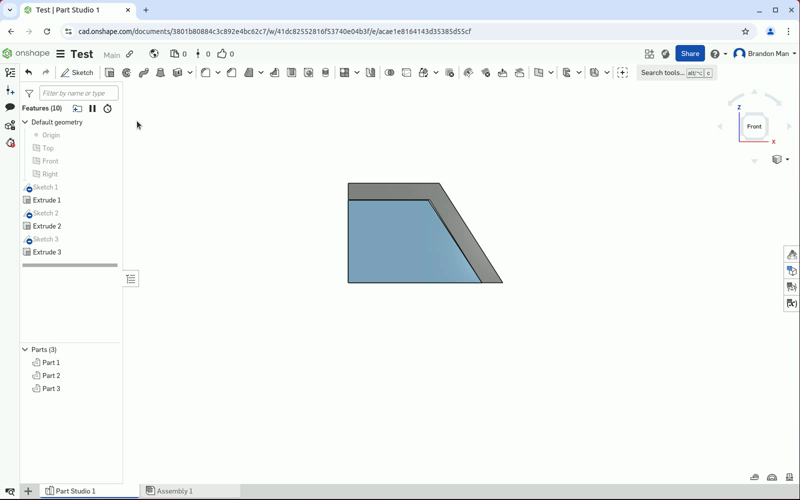
key(shift+h)
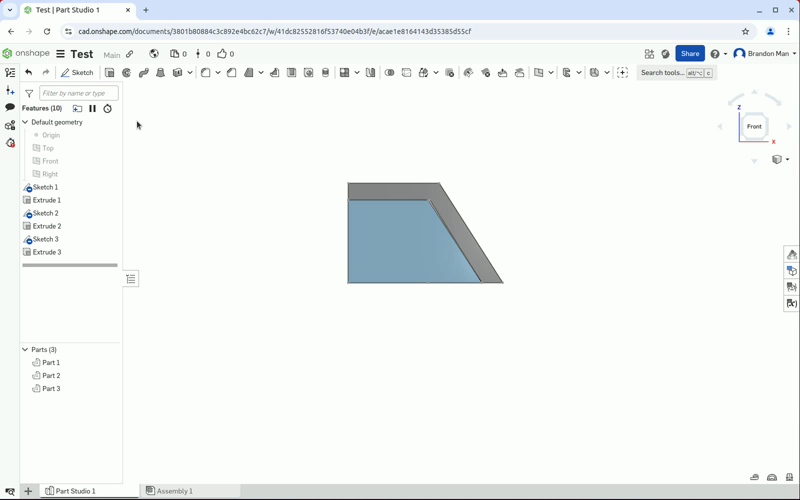
key(shift+7)
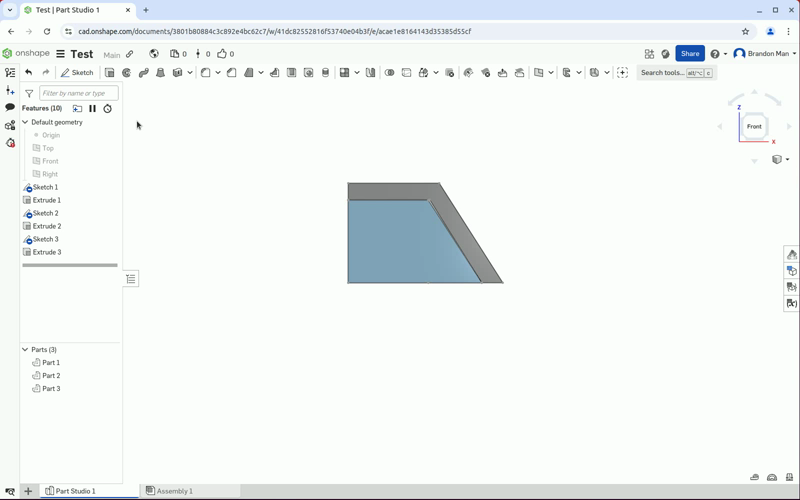
key(left, 2)
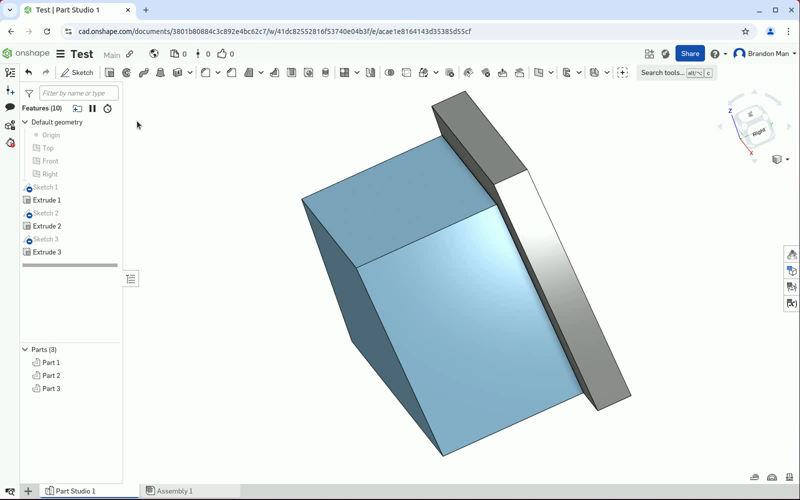
key(down, 2)
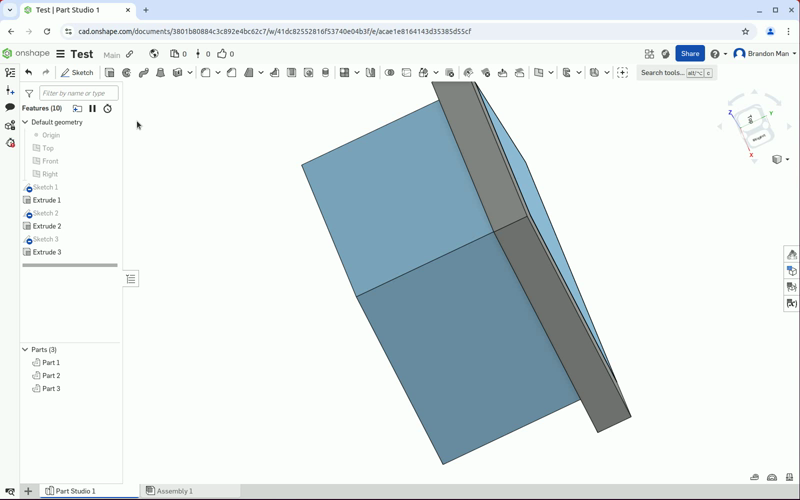
key(up, 2)
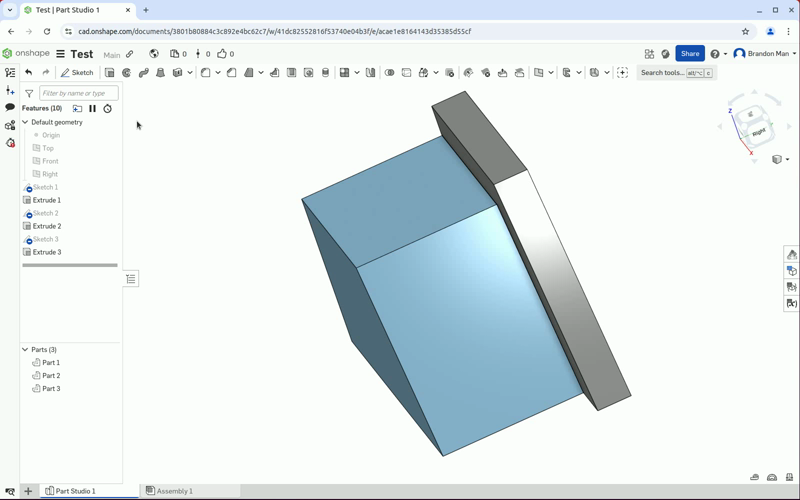
key(right, 2)
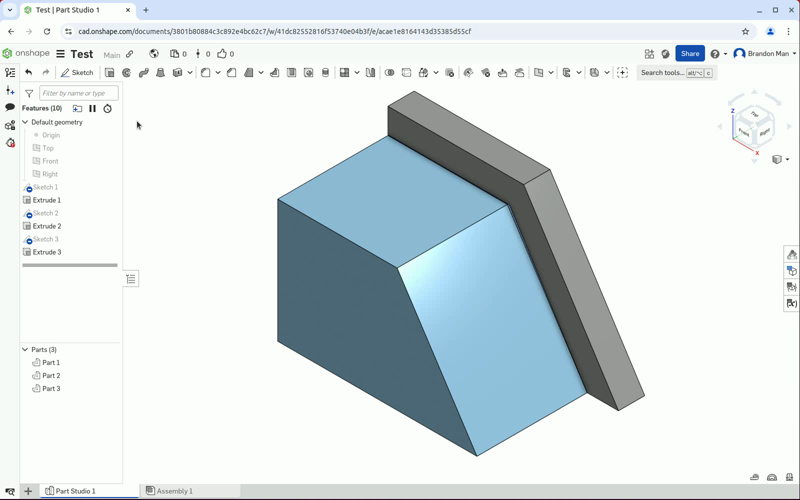
mouse_move(73, 189)
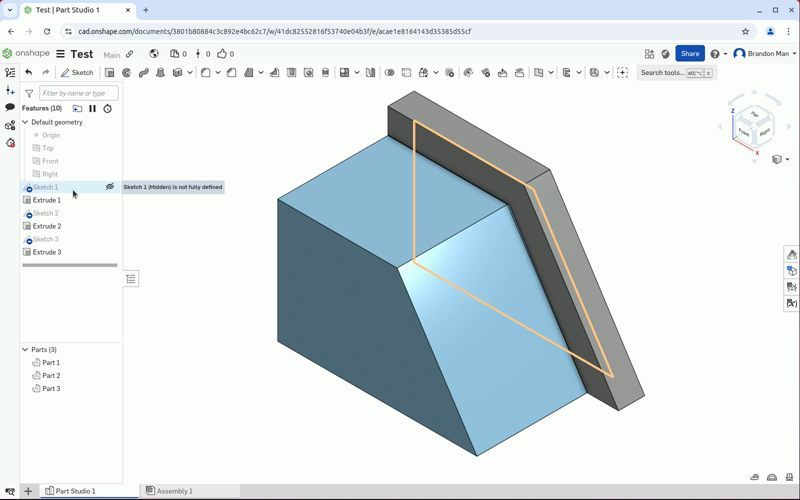
click(73, 189)